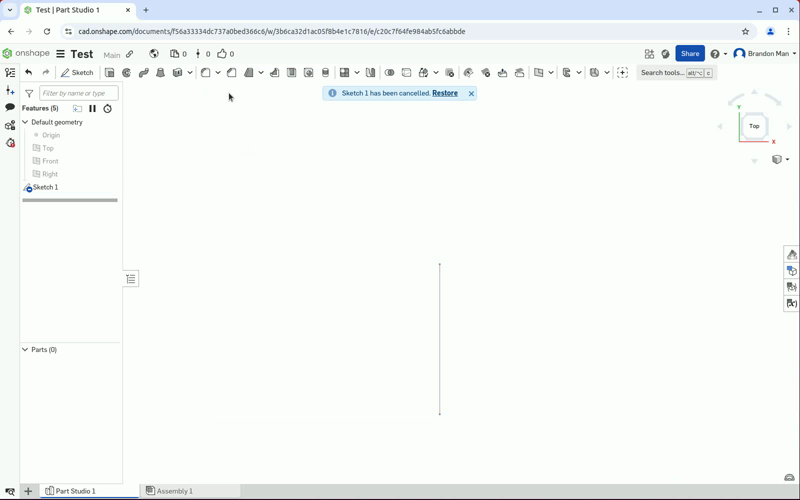
key(shift+h)
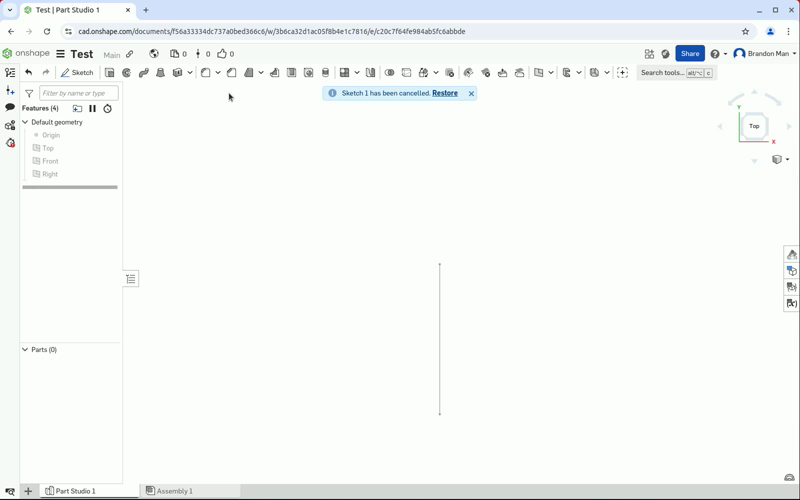
key(shift+s)
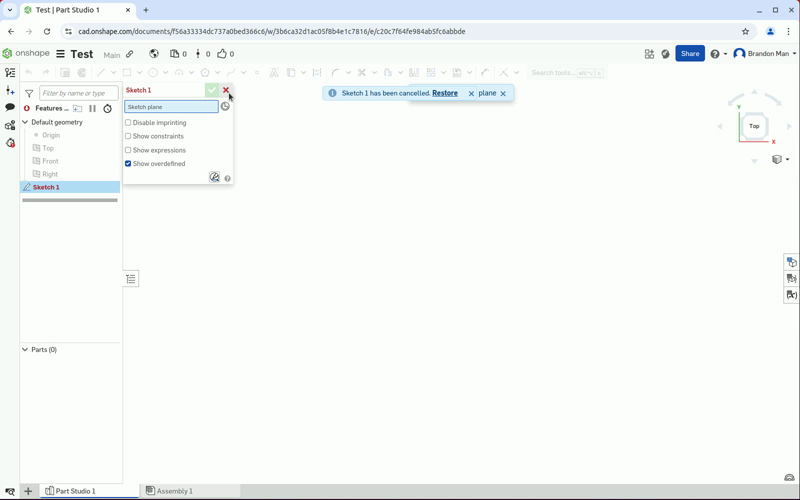
mouse_move(73, 150)
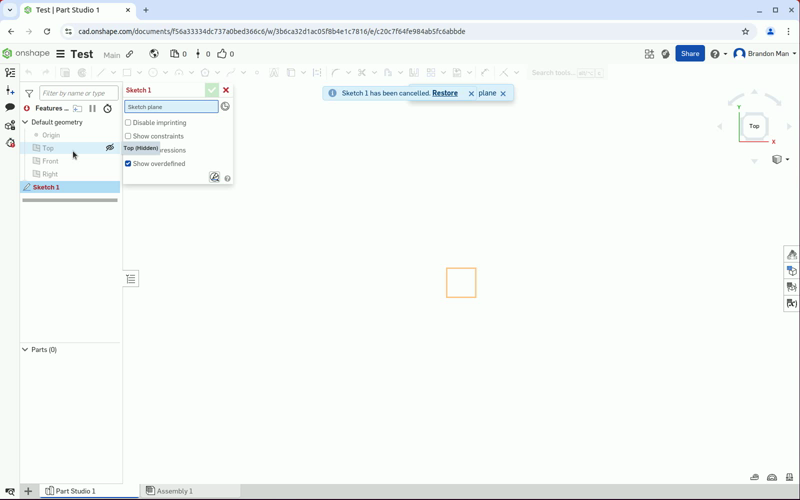
click(73, 150)
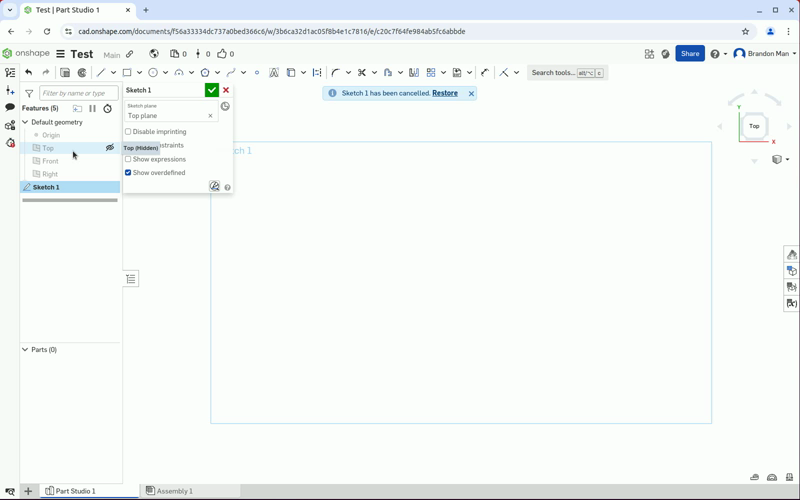
mouse_move(73, 352)
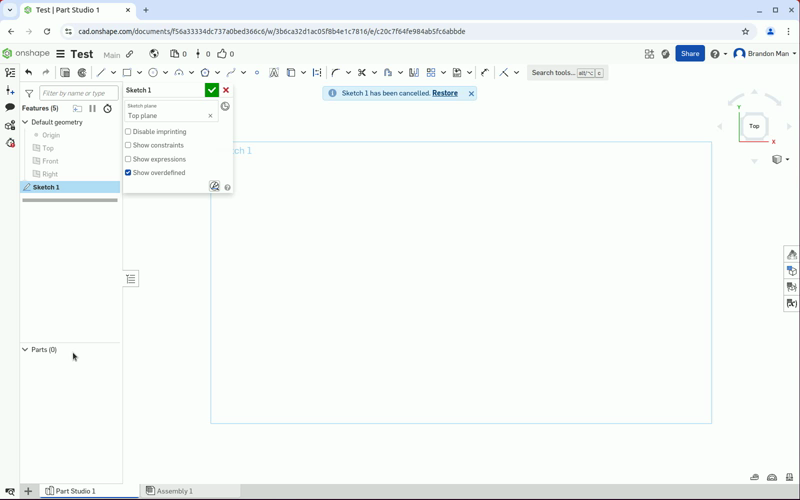
key(y)
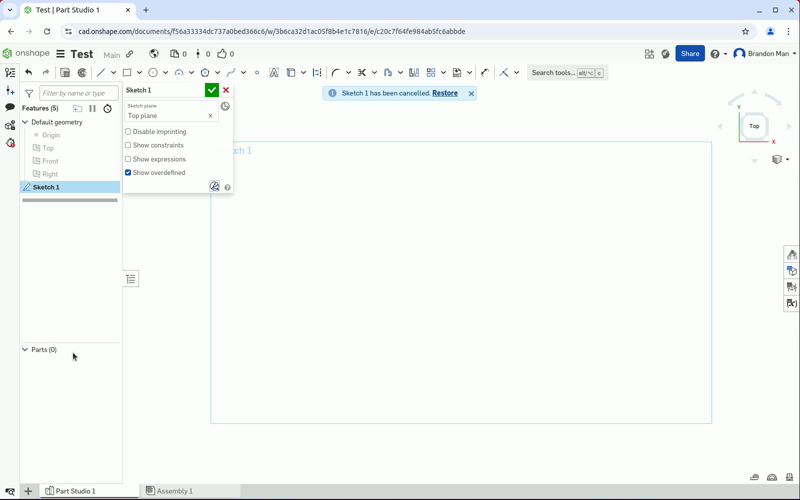
key(c)
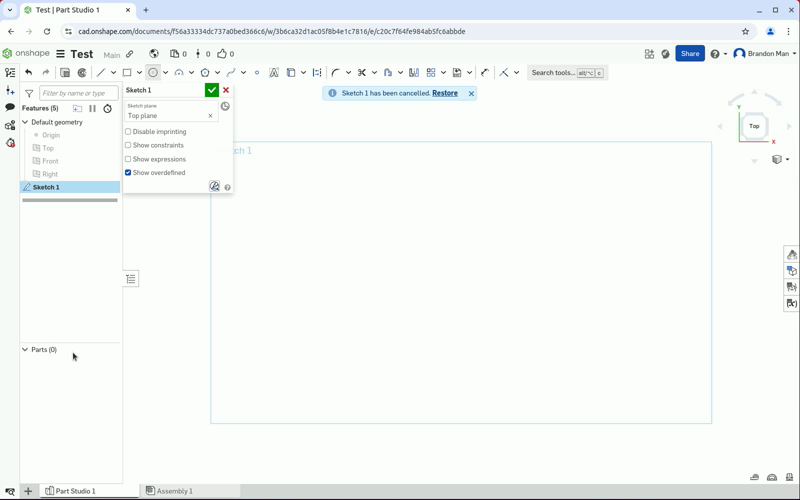
key_down(shift)
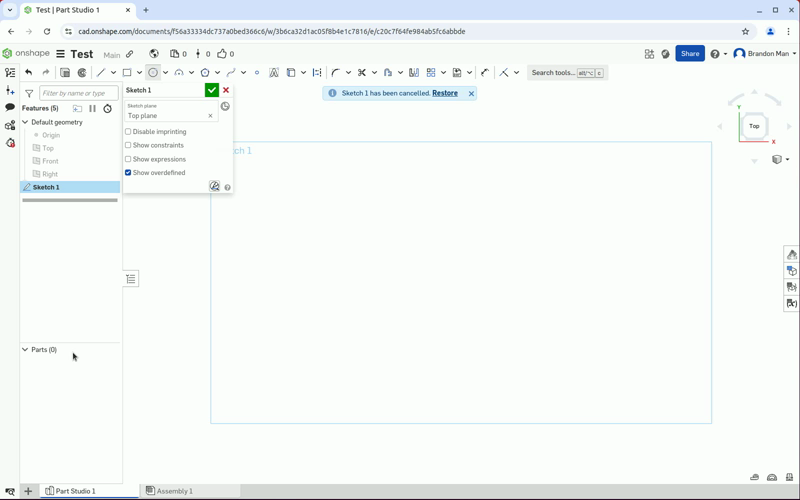
mouse_move(461, 282)
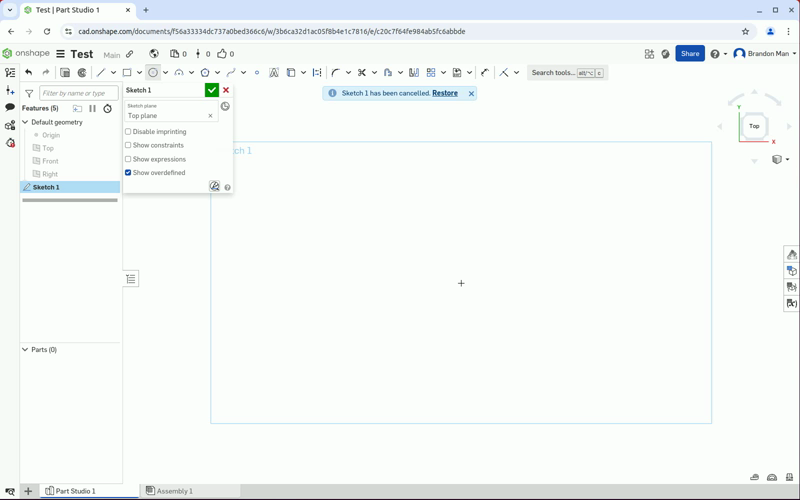
click(461, 282)
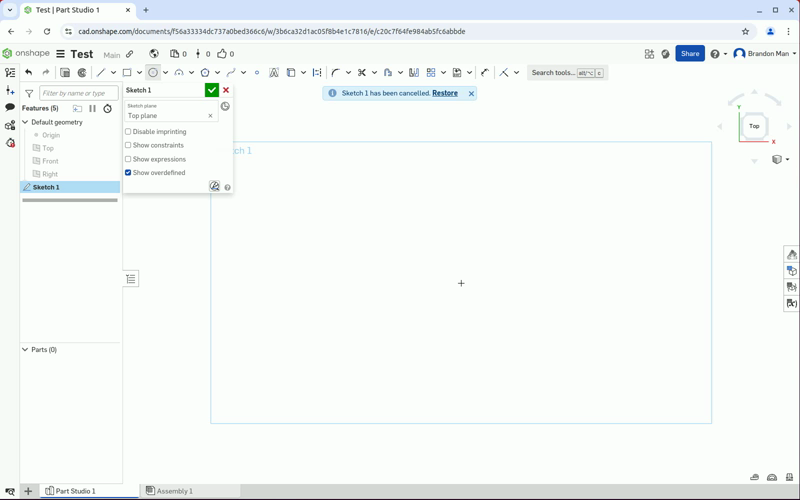
key_up(shift)
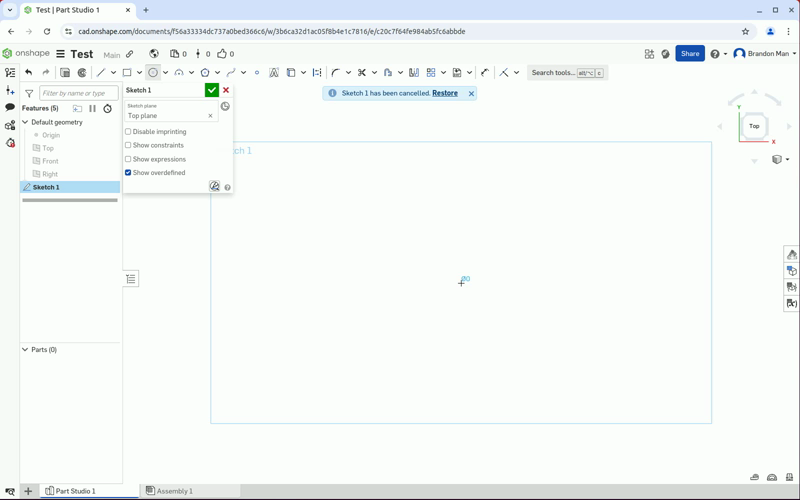
mouse_move(574, 282)
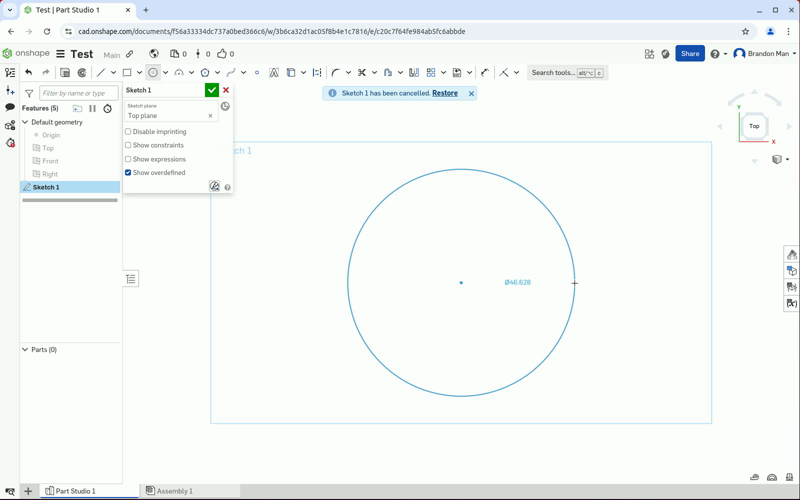
click(574, 282)
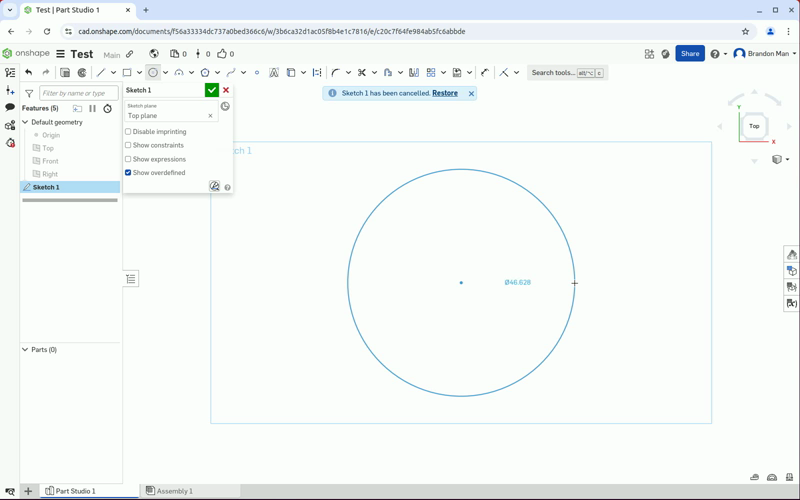
key(esc)
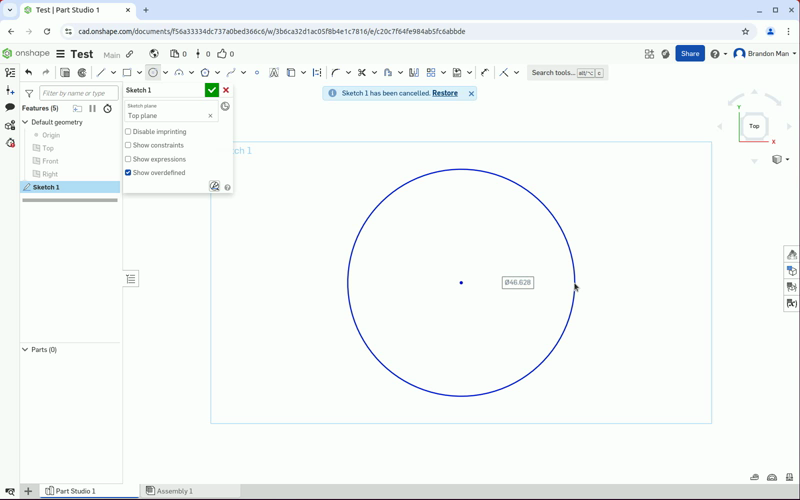
key(c)
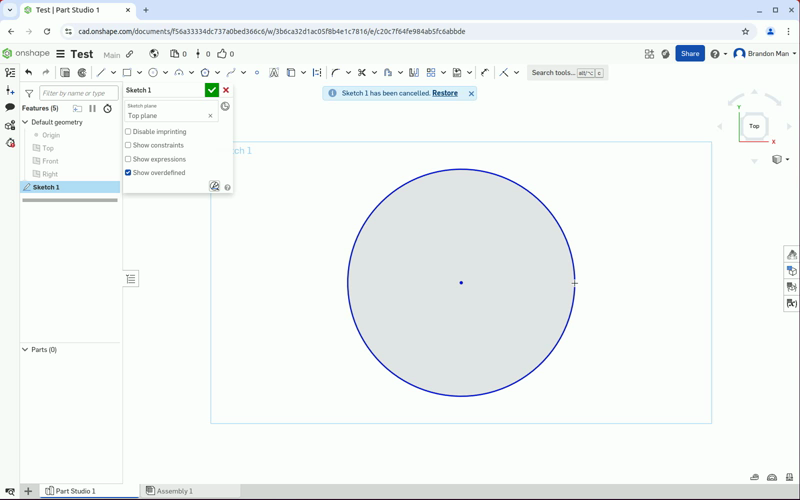
key_down(shift)
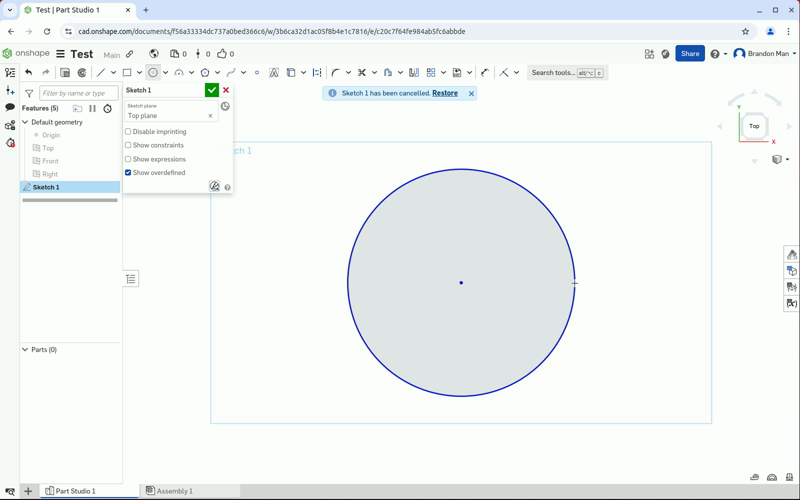
mouse_move(461, 282)
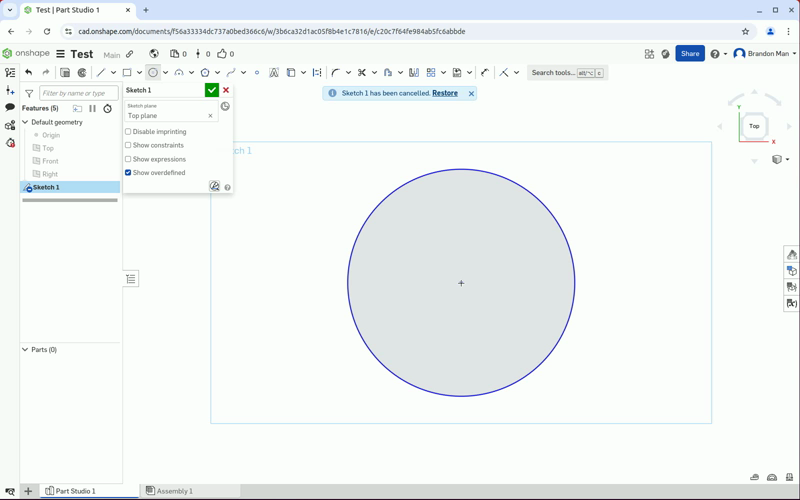
click(461, 282)
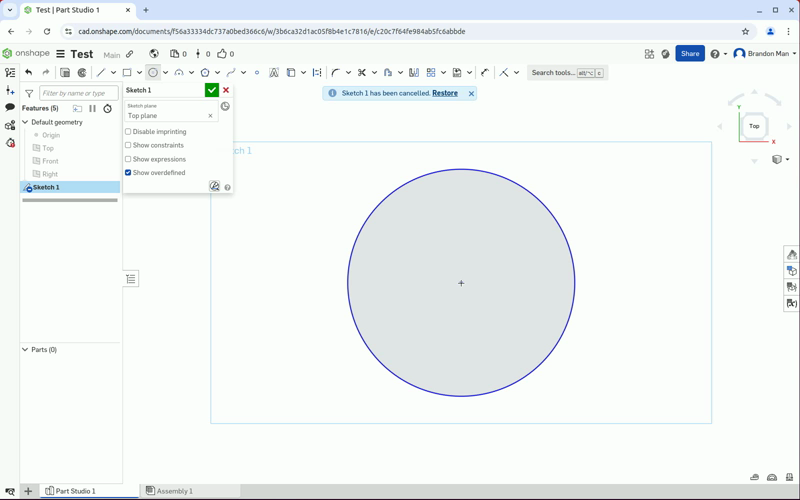
key_up(shift)
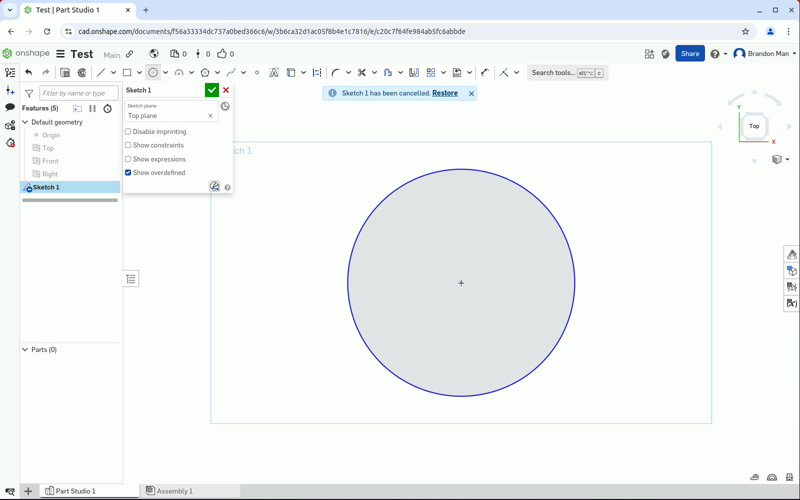
mouse_move(539, 282)
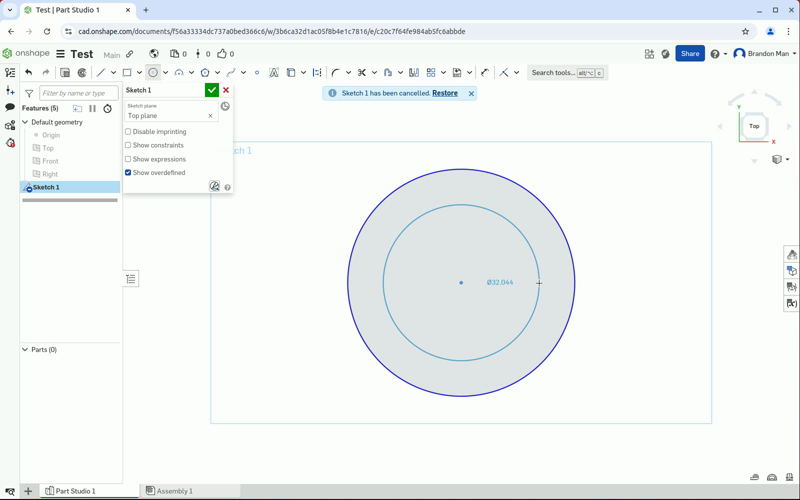
click(539, 282)
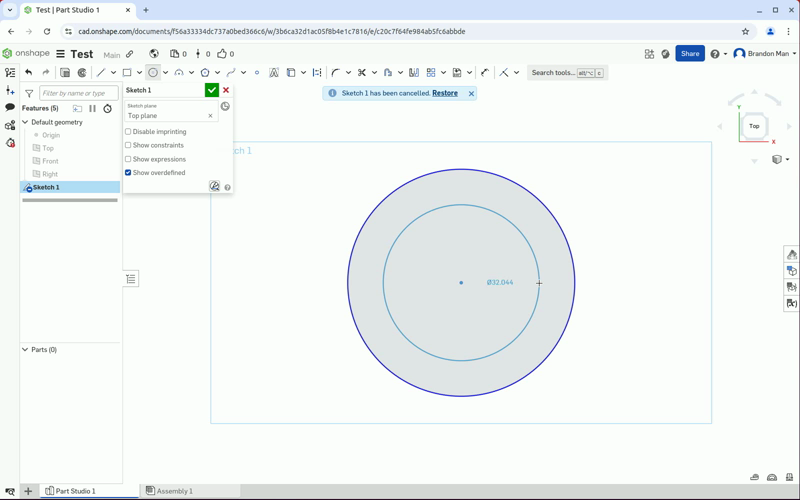
key(esc)
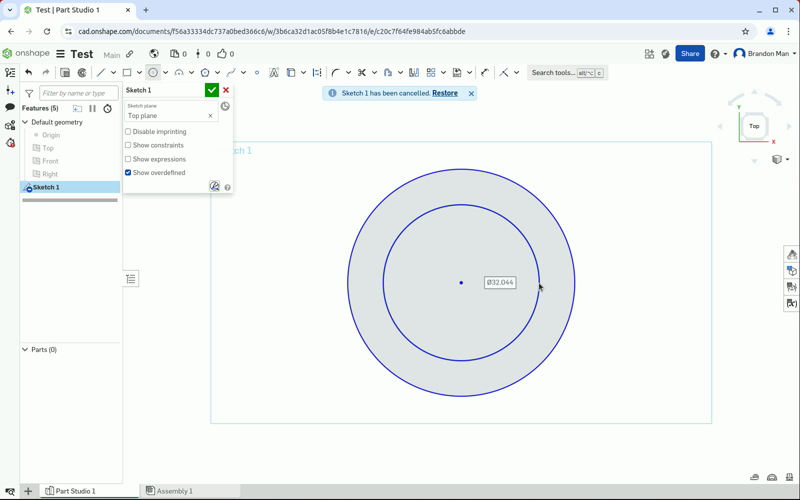
mouse_move(558, 283)
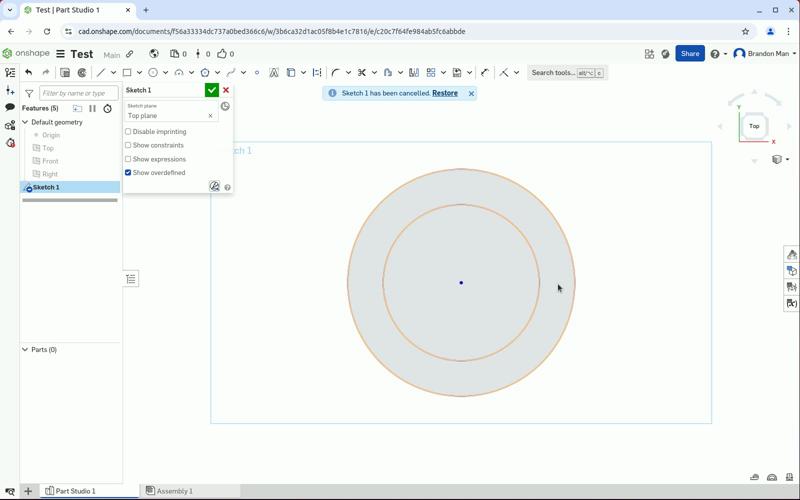
click(558, 283)
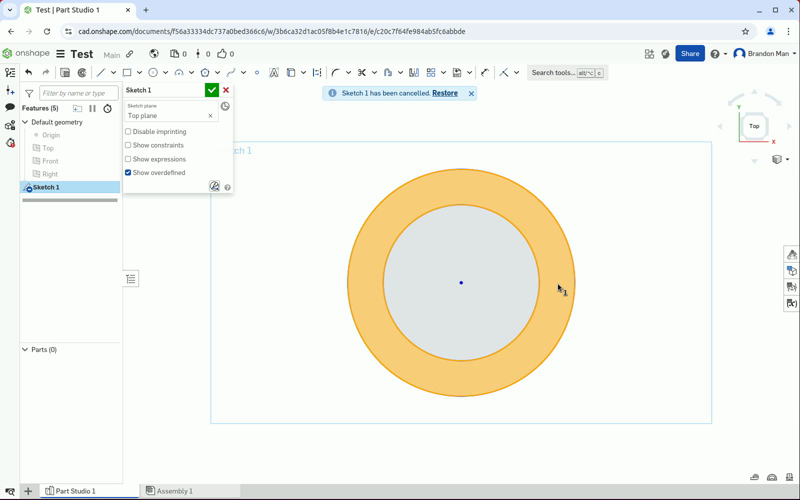
mouse_move(73, 352)
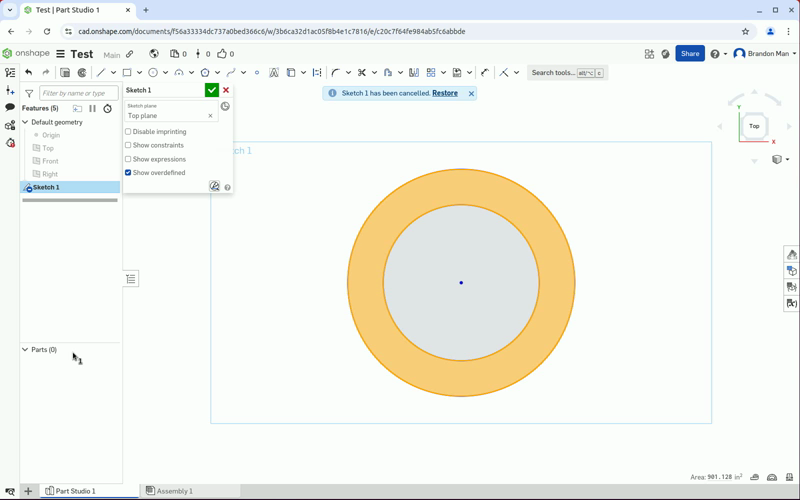
key(shift+y)
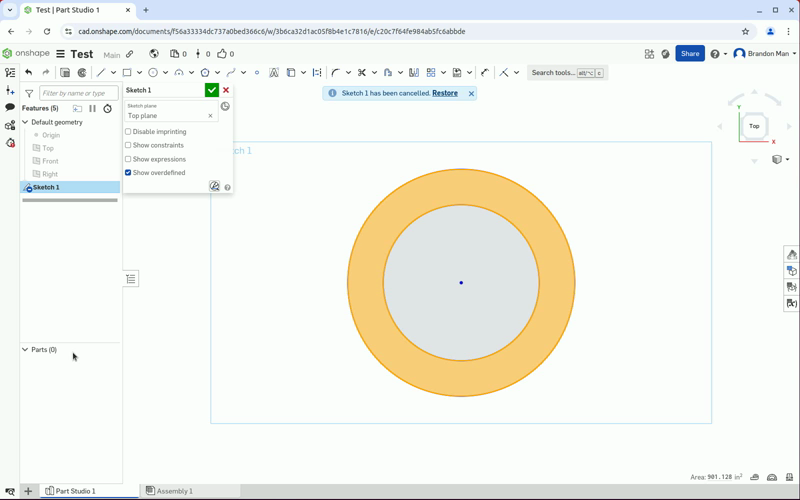
key(shift+e)
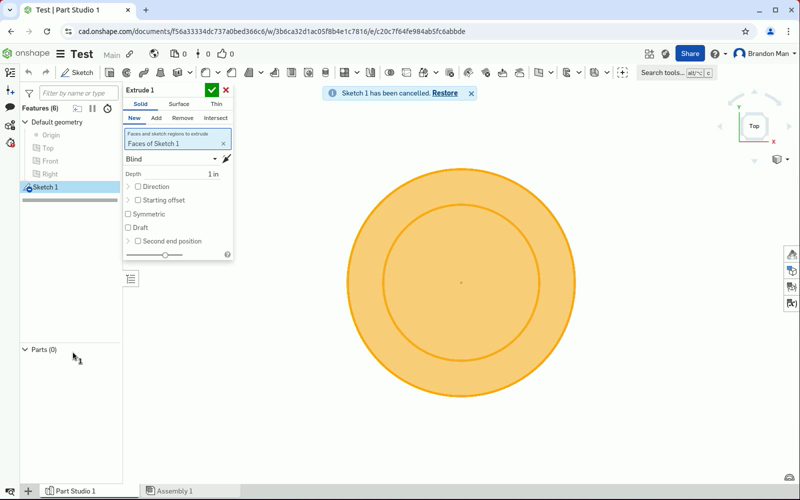
mouse_move(143, 106)
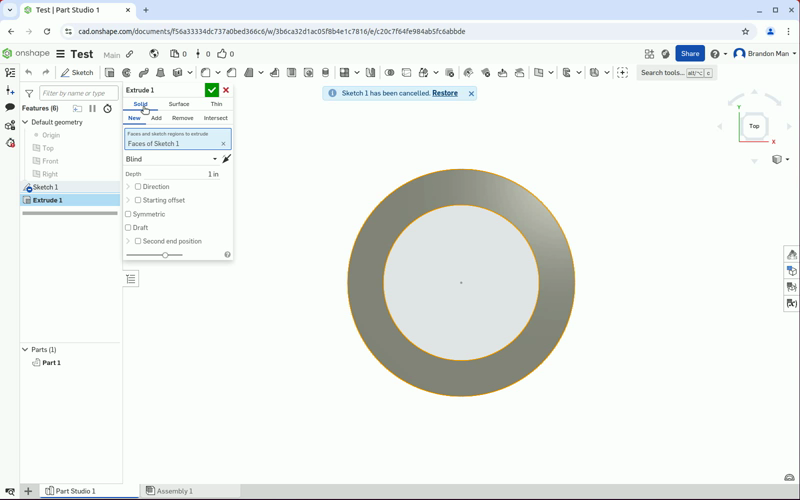
click(143, 106)
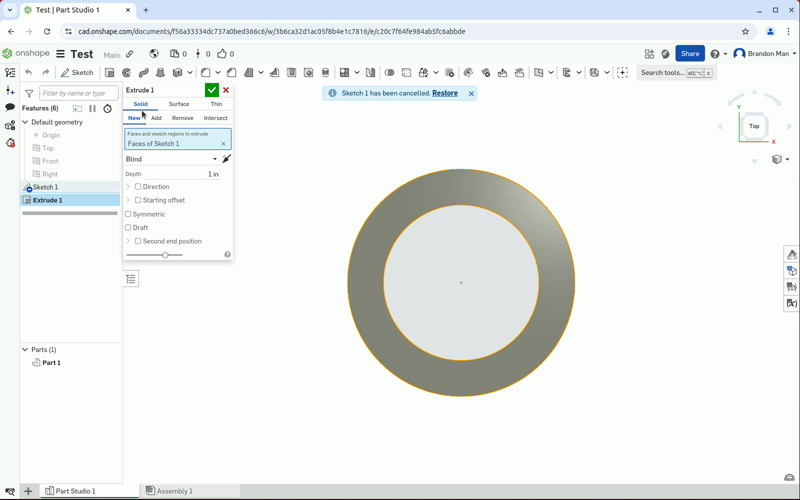
mouse_move(137, 120)
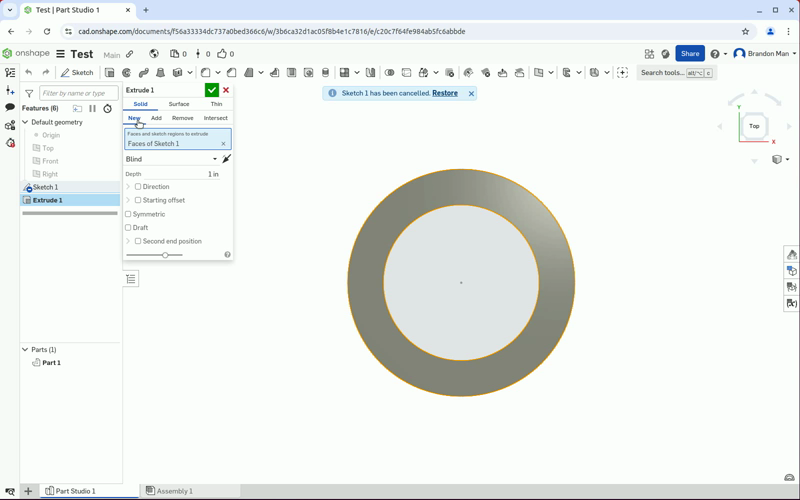
click(137, 120)
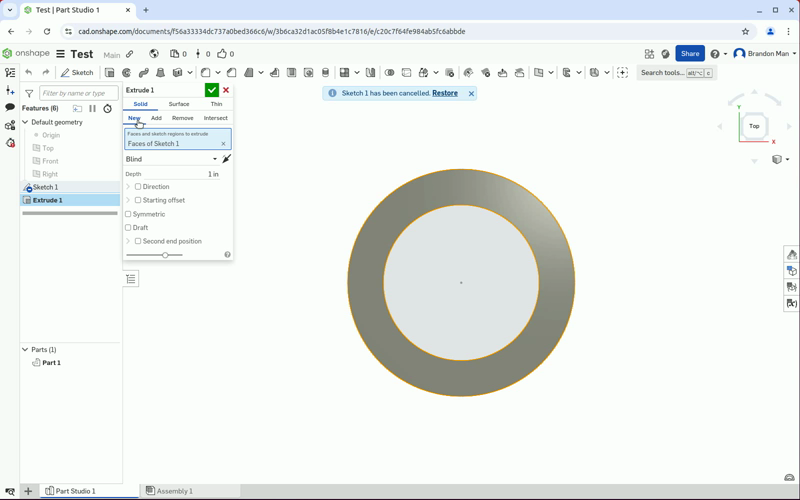
key(tab, 4)
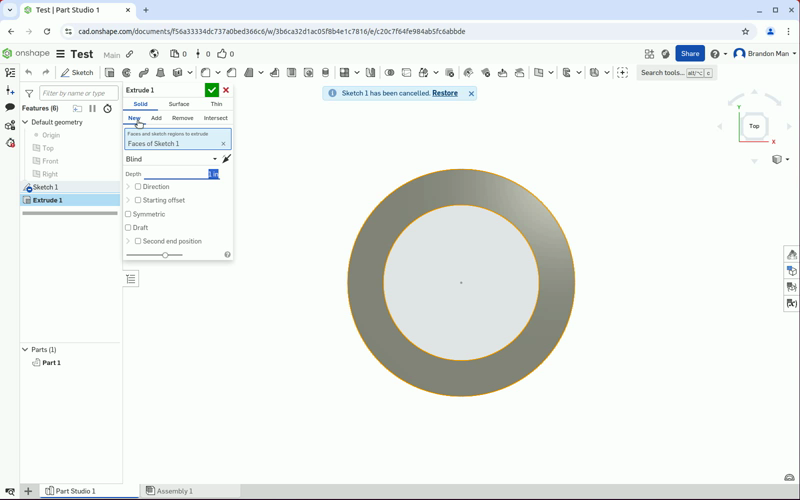
text(1.685)
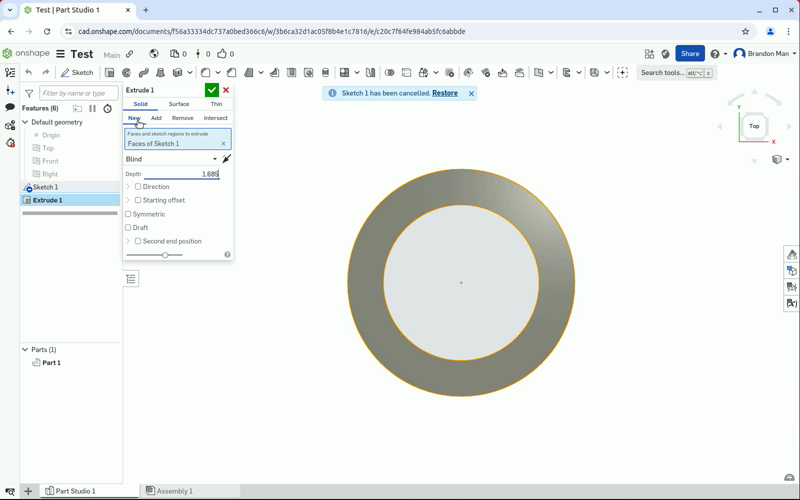
key(enter)
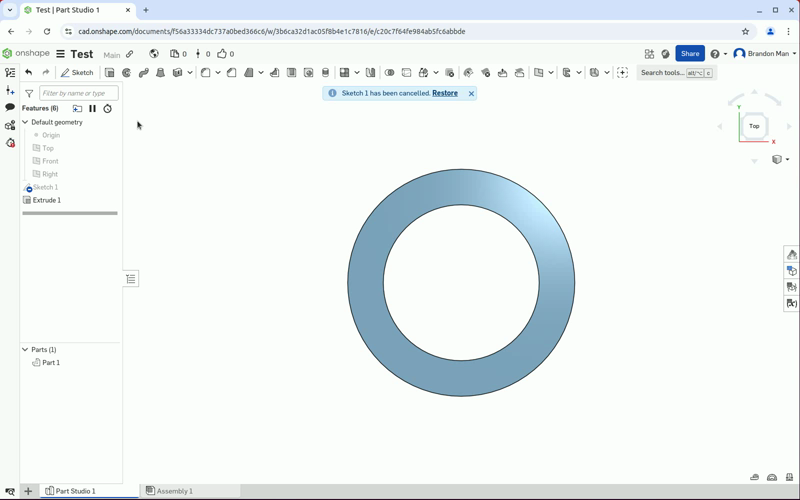
key(shift+h)
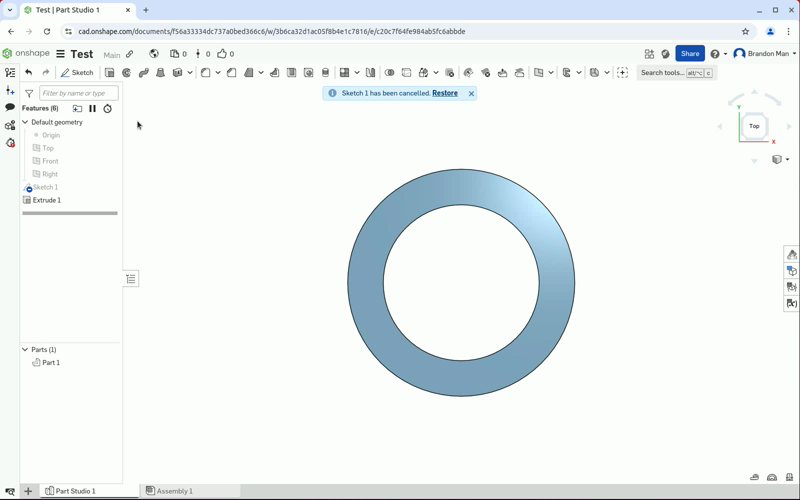
key(shift+h)
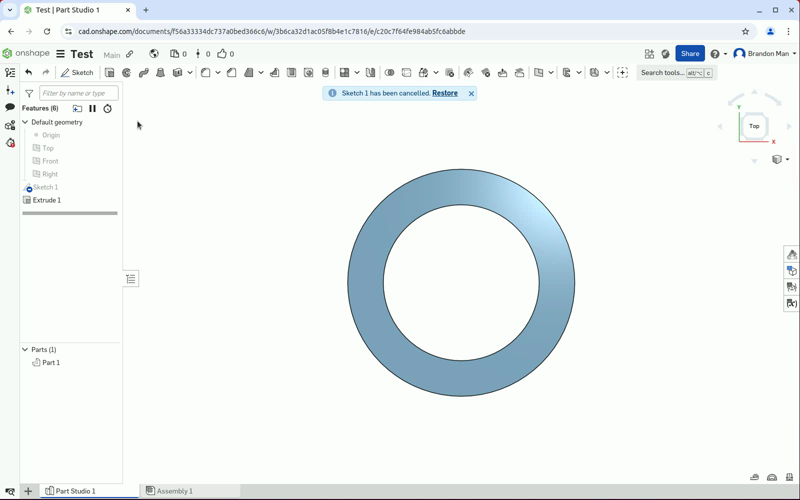
mouse_move(73, 189)
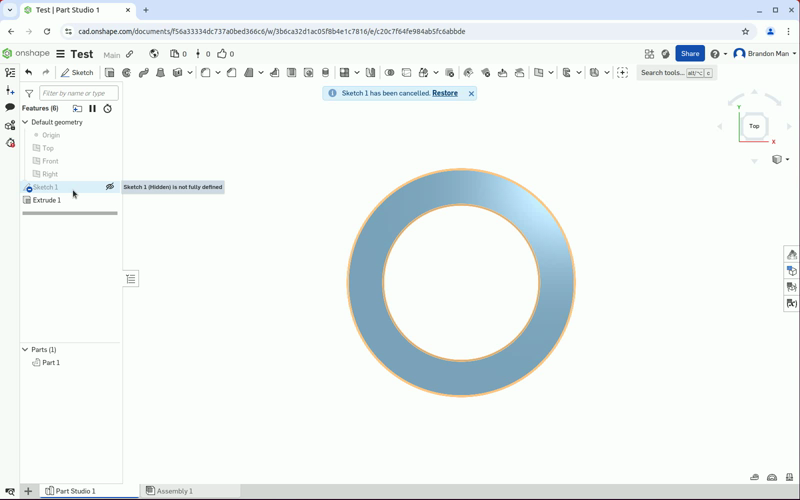
click(73, 189)
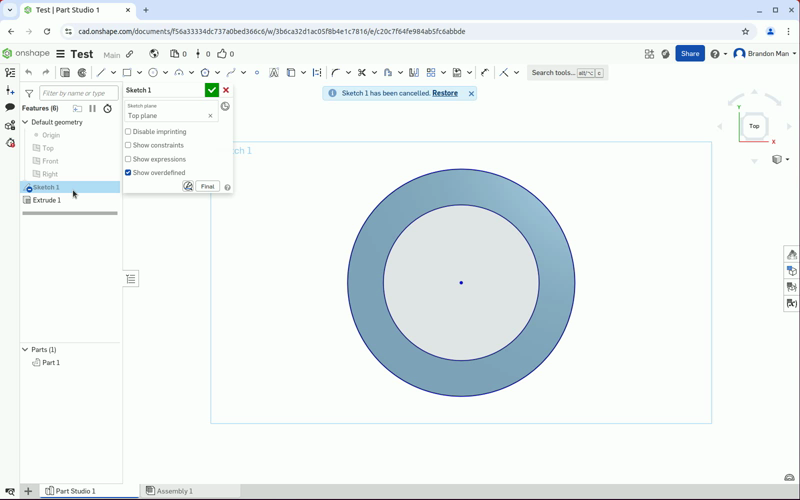
mouse_move(229, 92)
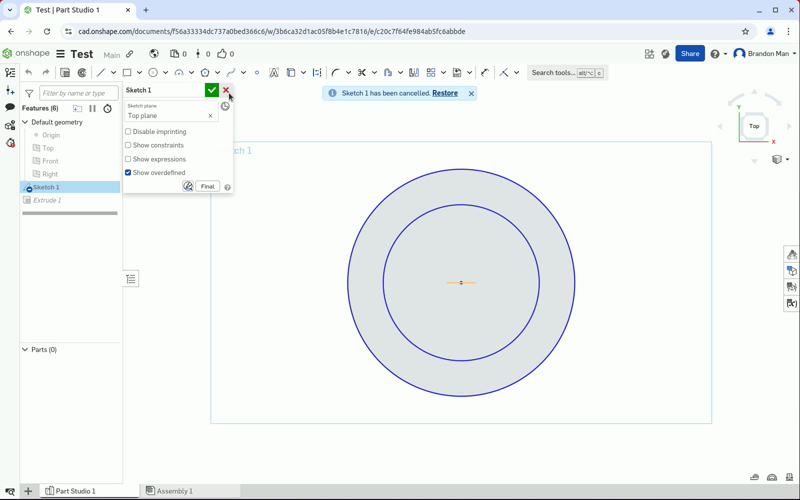
click(229, 92)
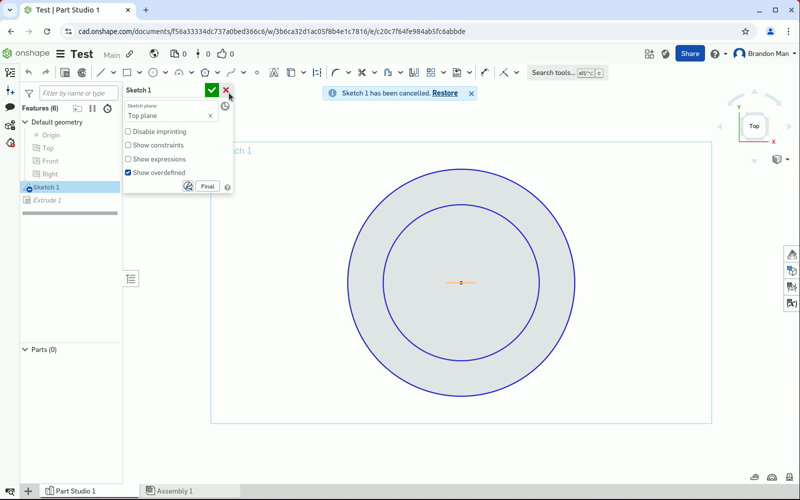
key(shift+s)
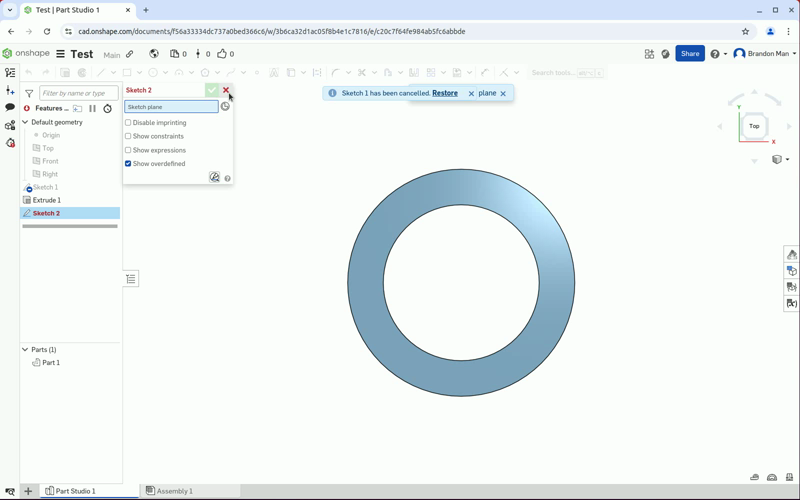
mouse_move(73, 150)
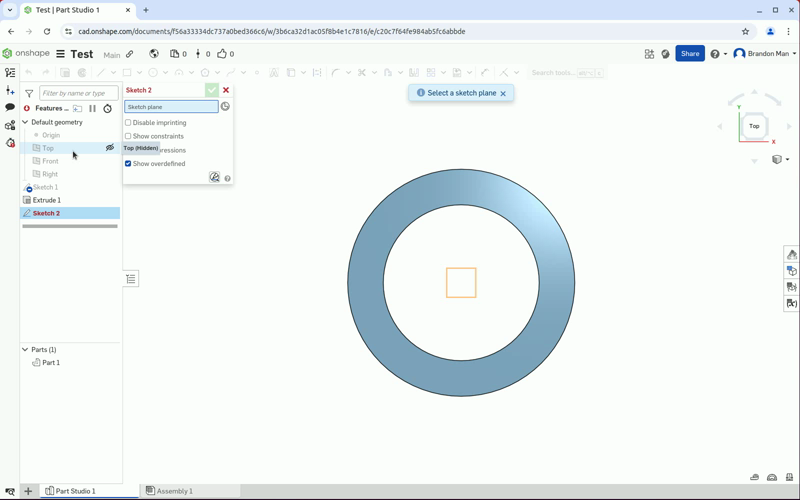
click(73, 150)
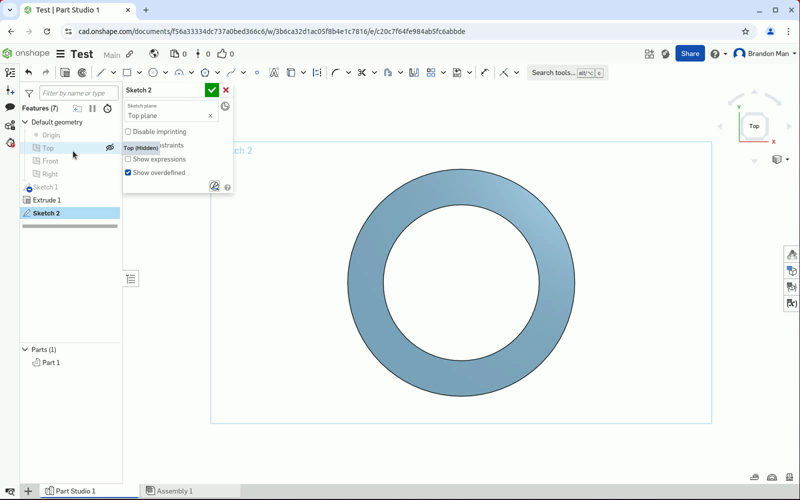
mouse_move(73, 352)
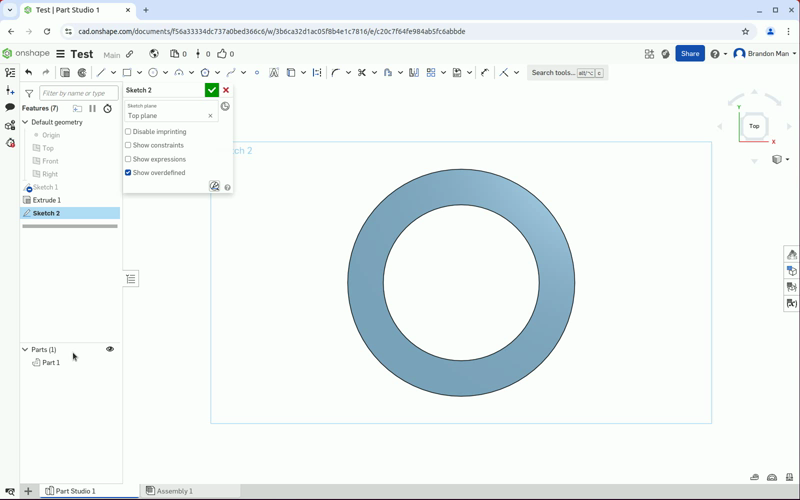
key(y)
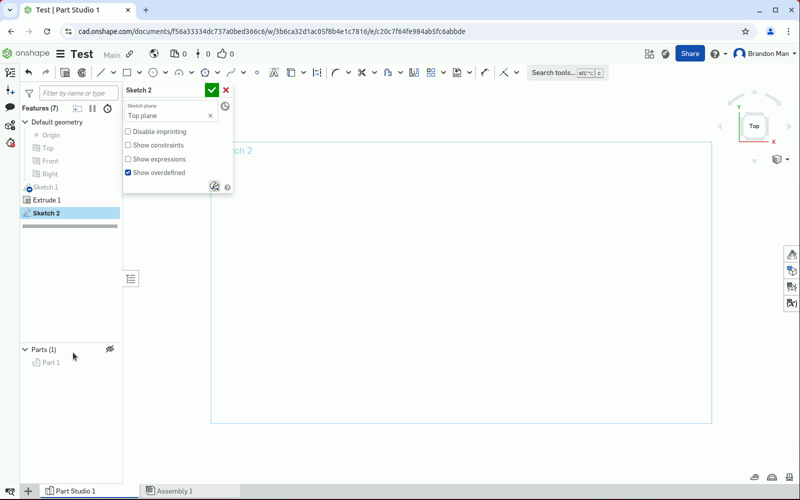
key(l)
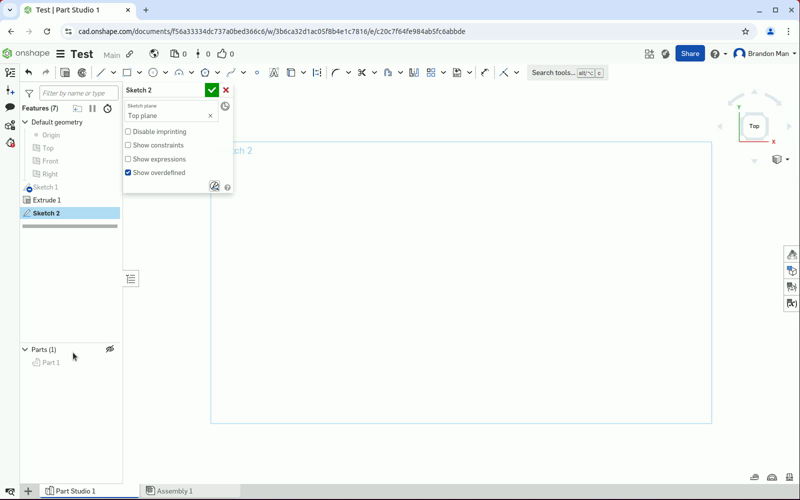
key_down(shift)
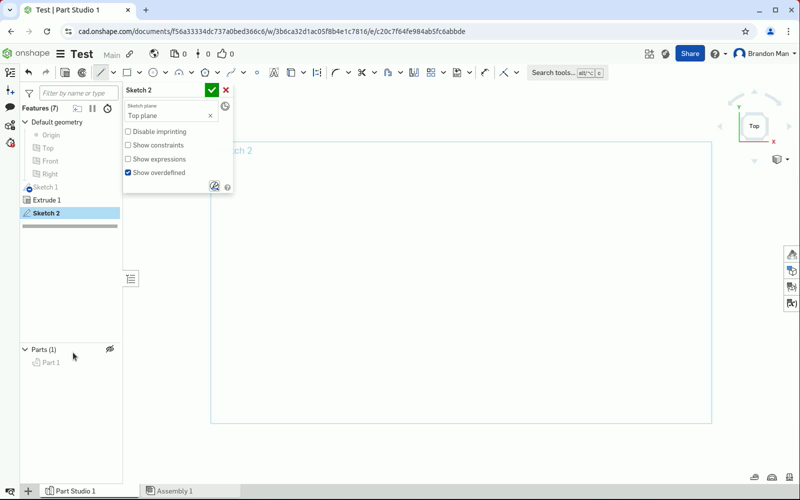
mouse_move(399, 356)
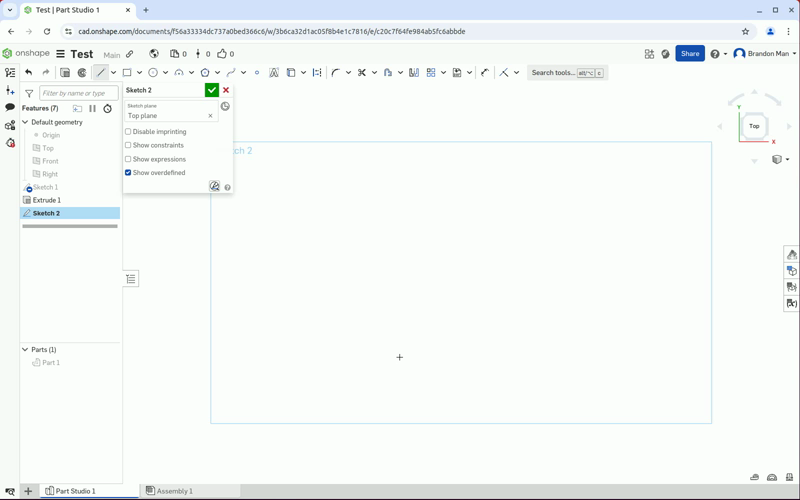
click(399, 356)
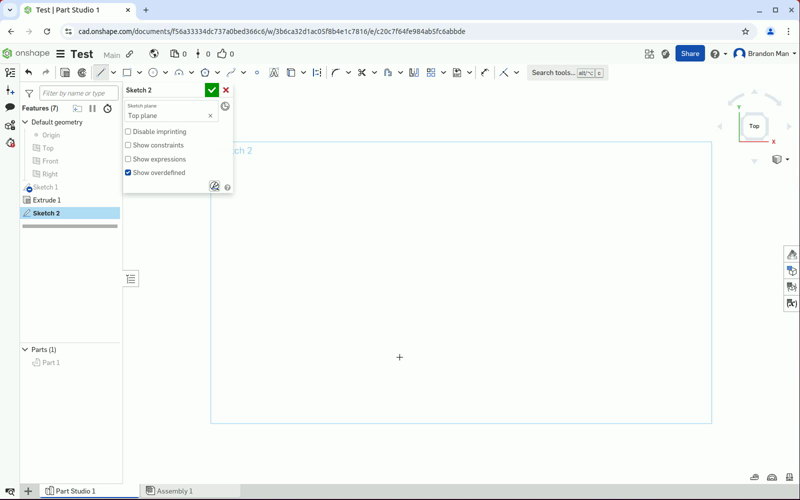
key_up(shift)
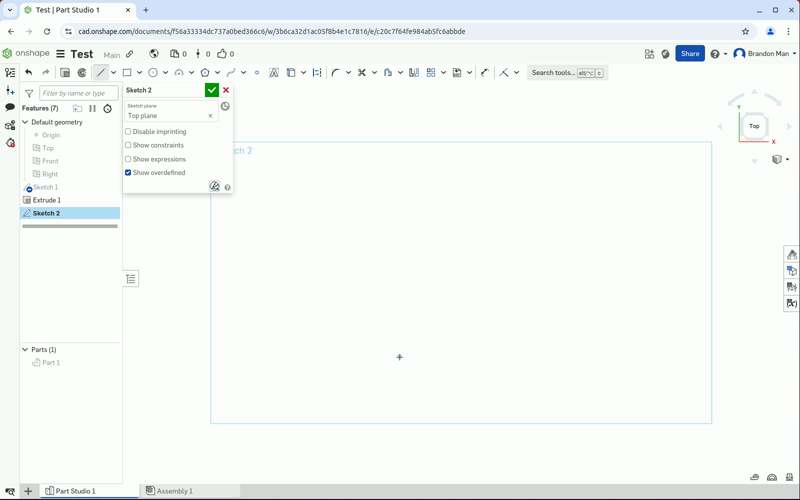
key_down(shift)
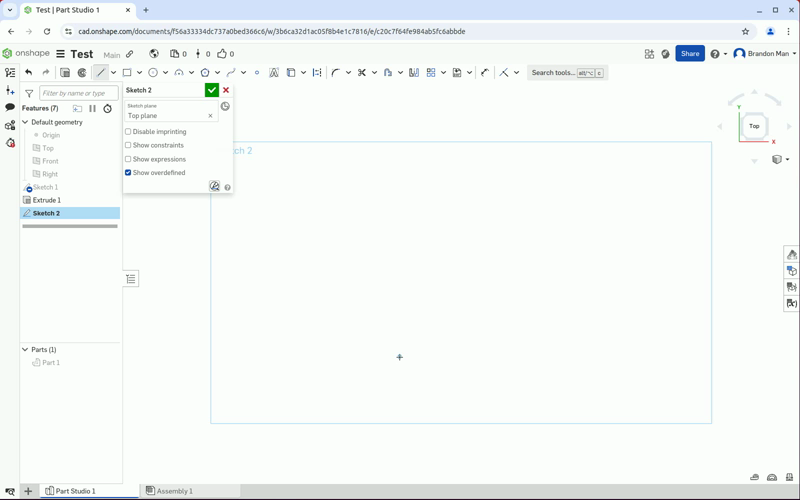
mouse_move(429, 356)
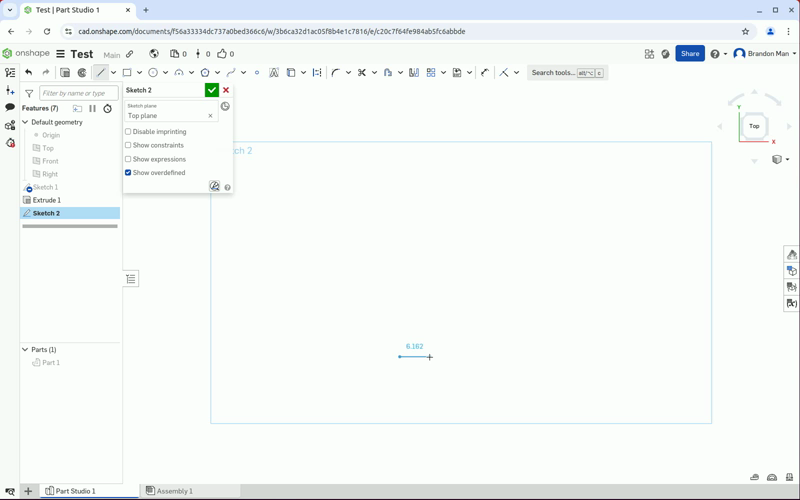
mouse_move(408, 356)
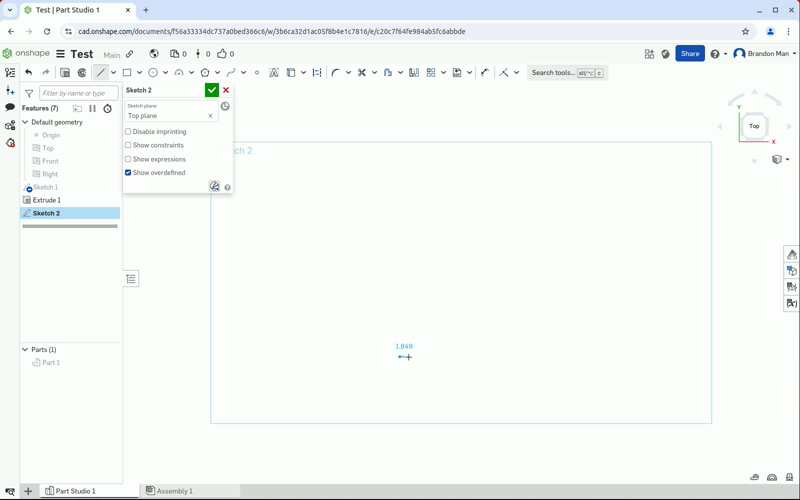
click(408, 356)
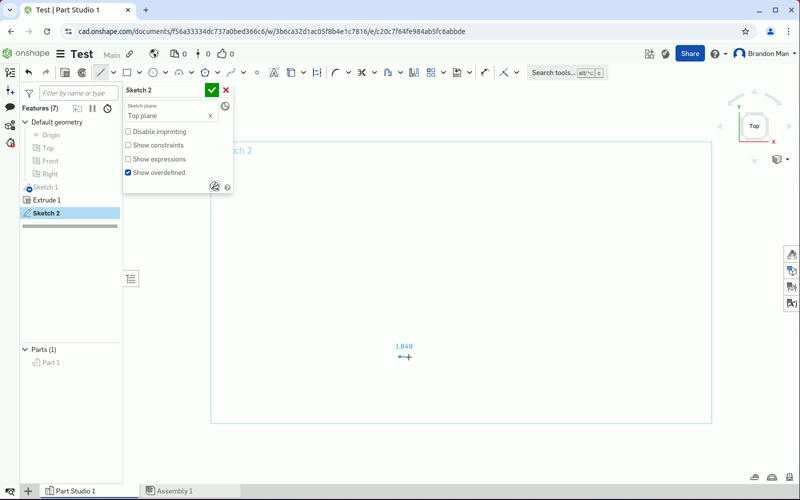
key_up(shift)
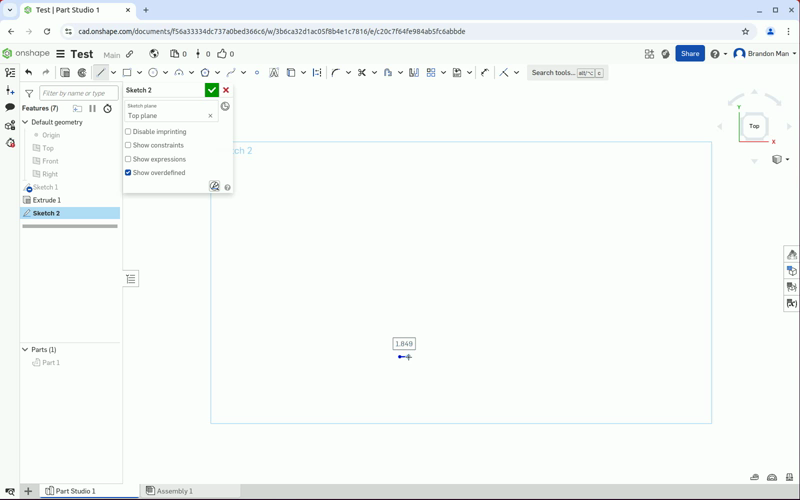
key_down(shift)
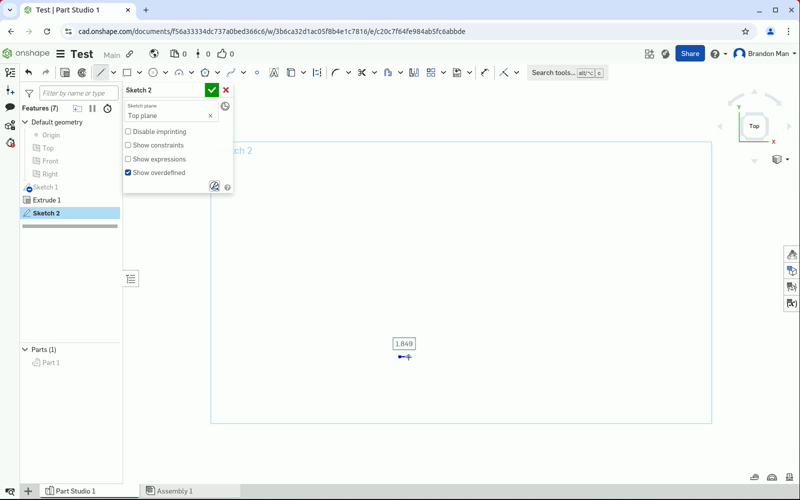
mouse_move(408, 217)
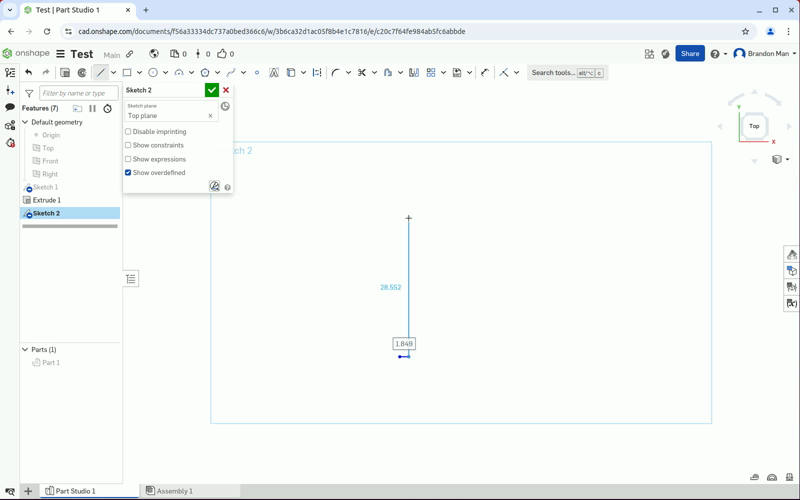
click(408, 217)
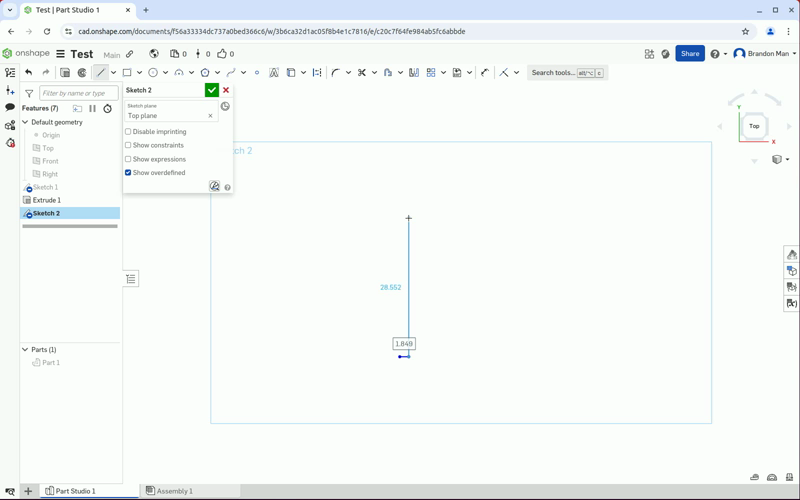
key_up(shift)
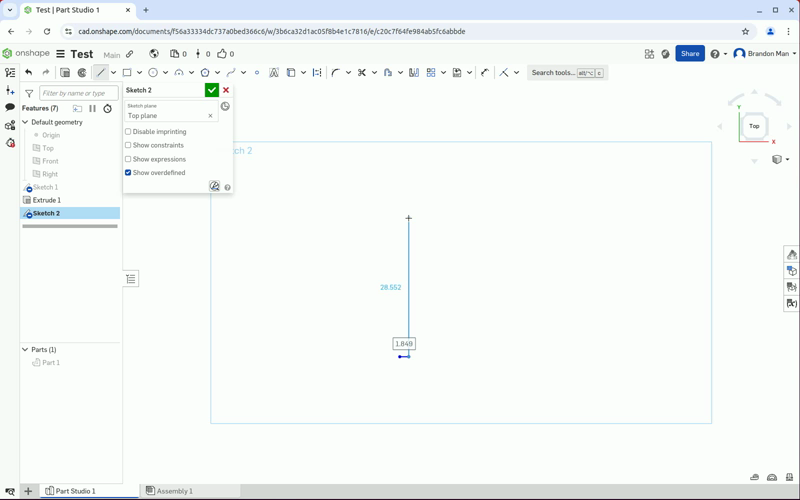
key_down(shift)
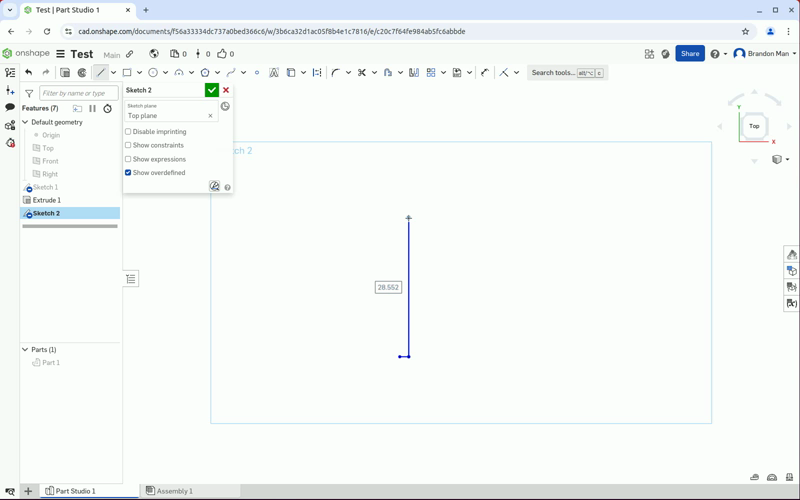
mouse_move(438, 217)
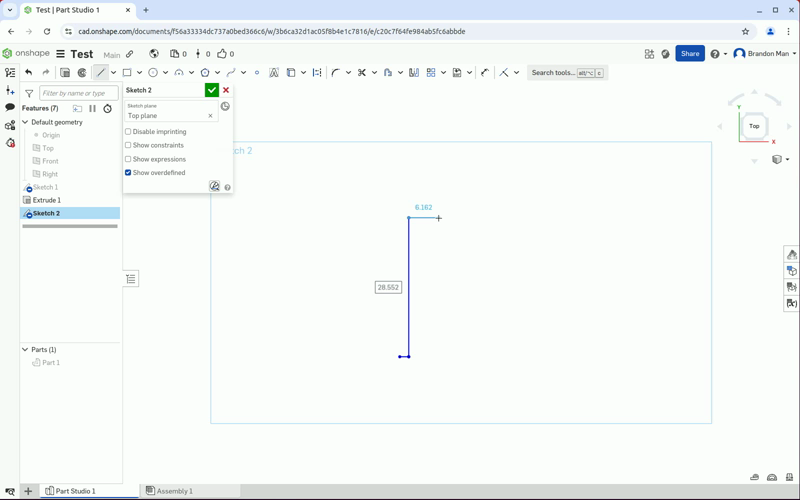
mouse_move(399, 217)
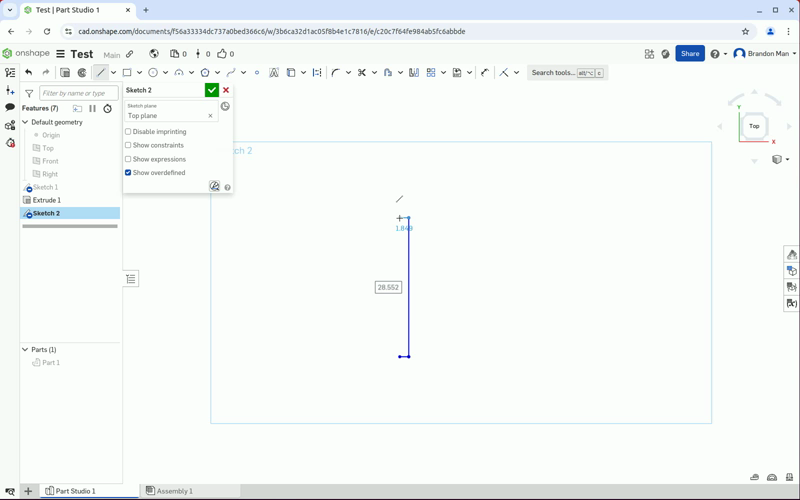
click(399, 217)
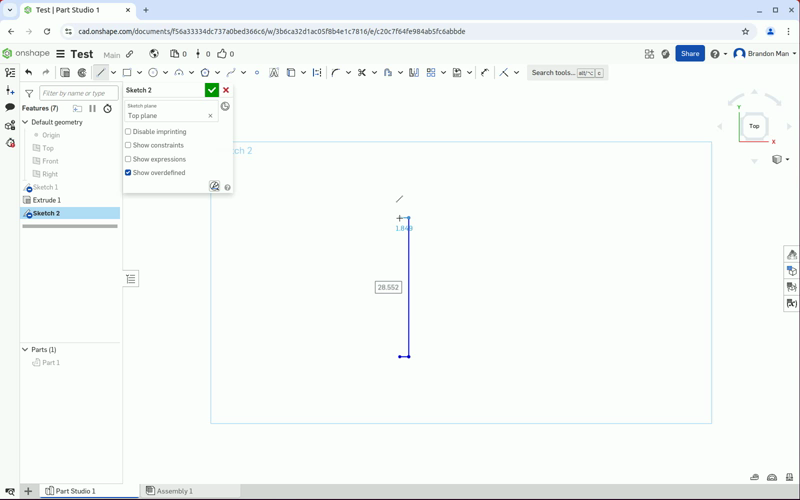
key_up(shift)
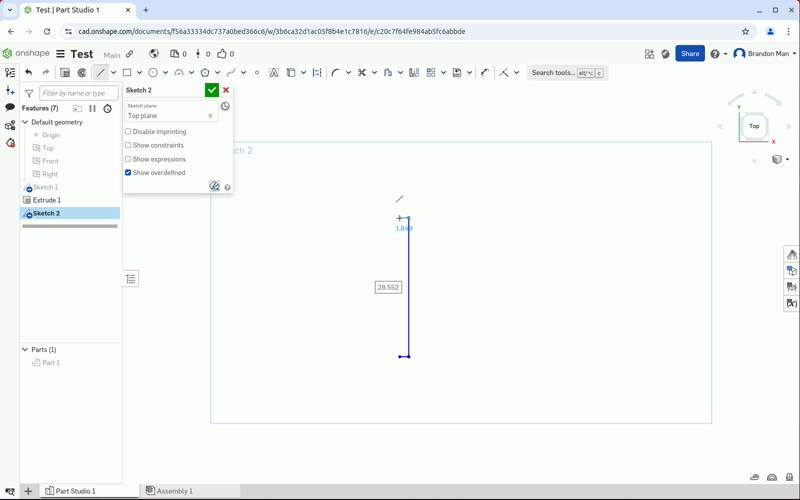
key_down(shift)
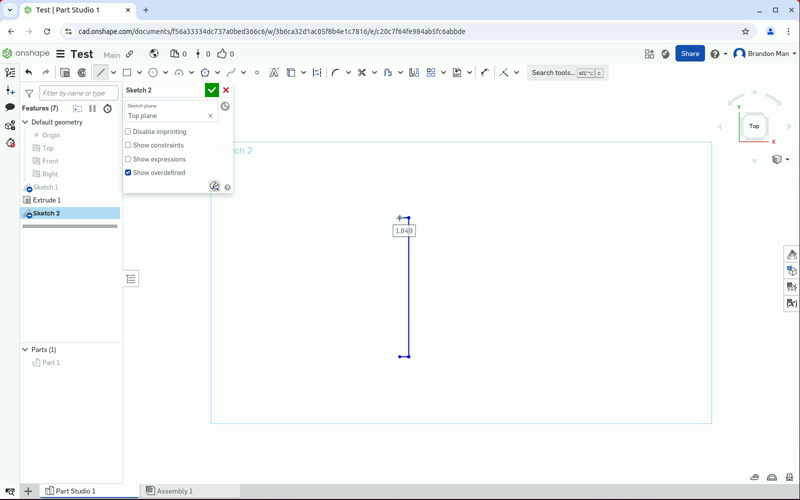
mouse_move(399, 356)
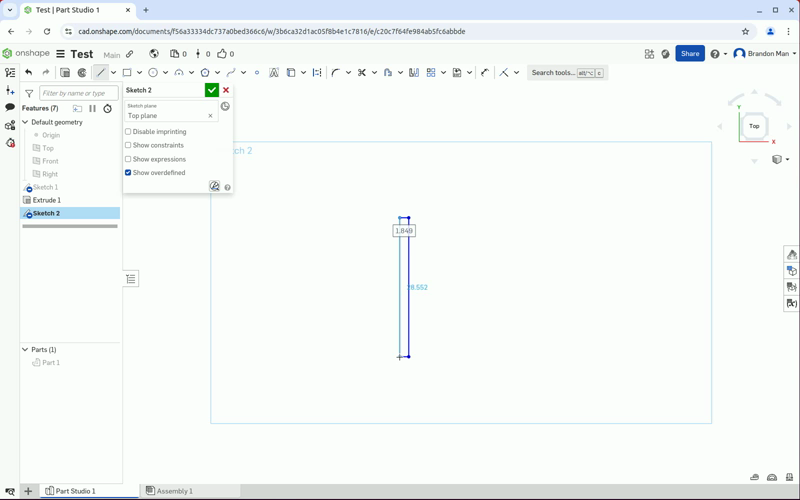
key_up(shift)
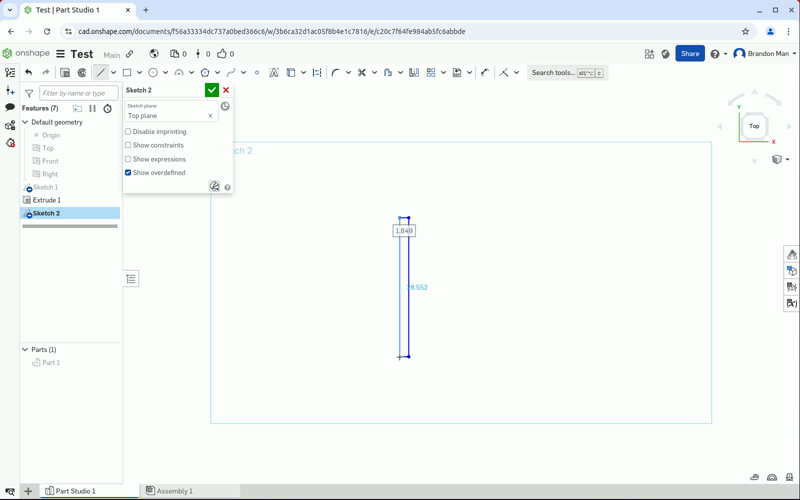
click(399, 356)
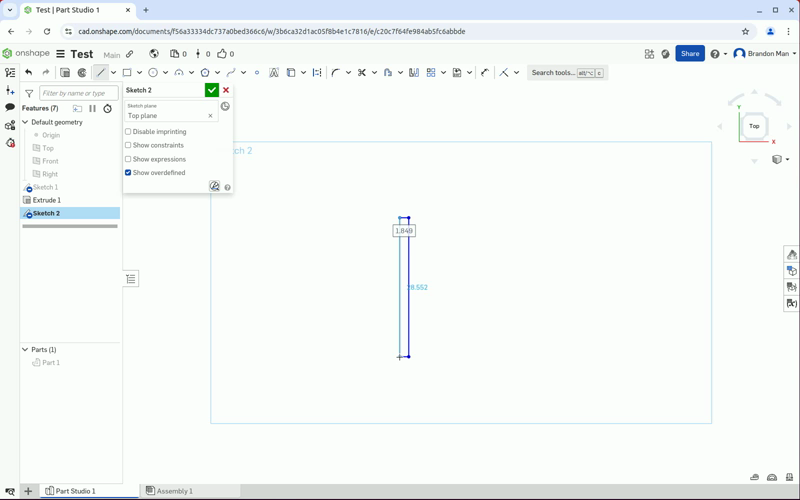
key(esc)
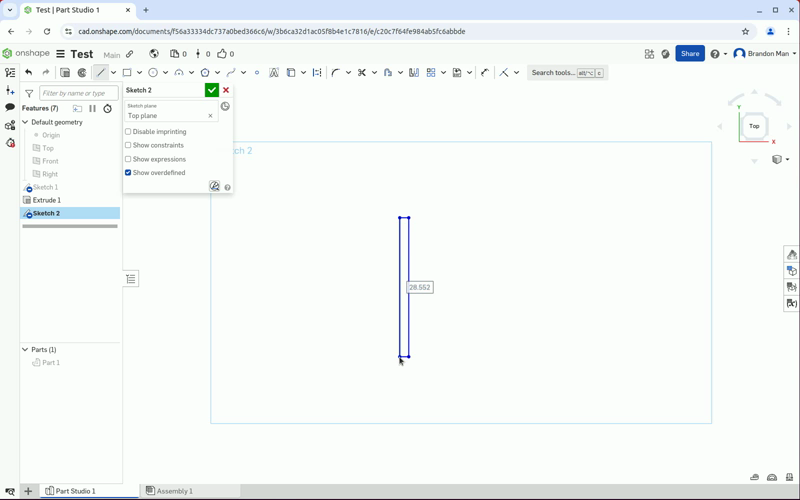
mouse_move(403, 295)
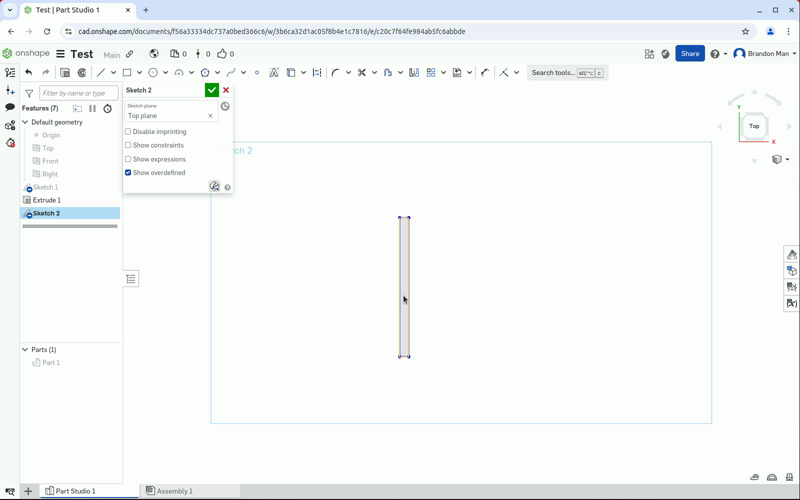
scroll(6)
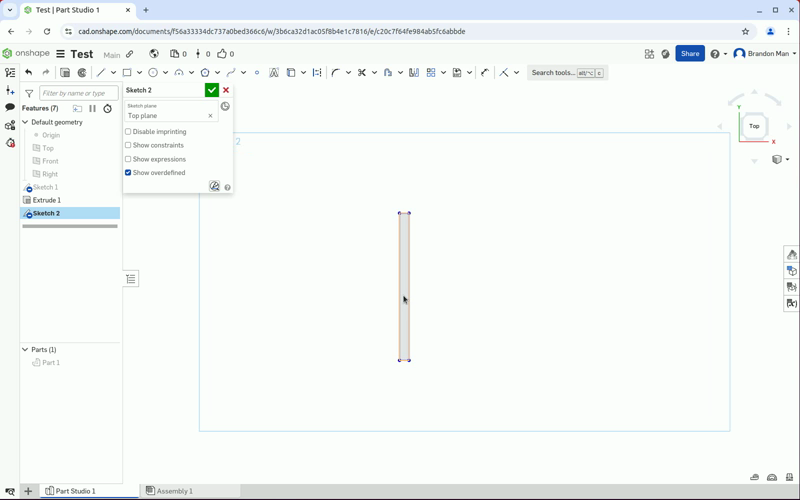
scroll(6)
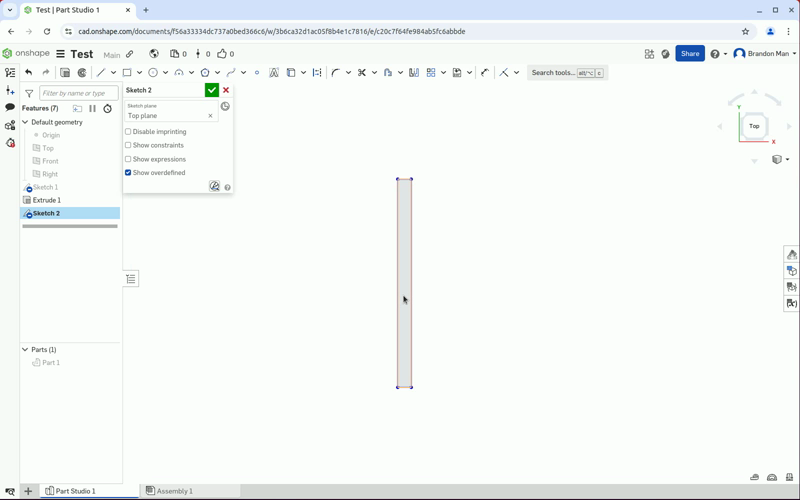
scroll(6)
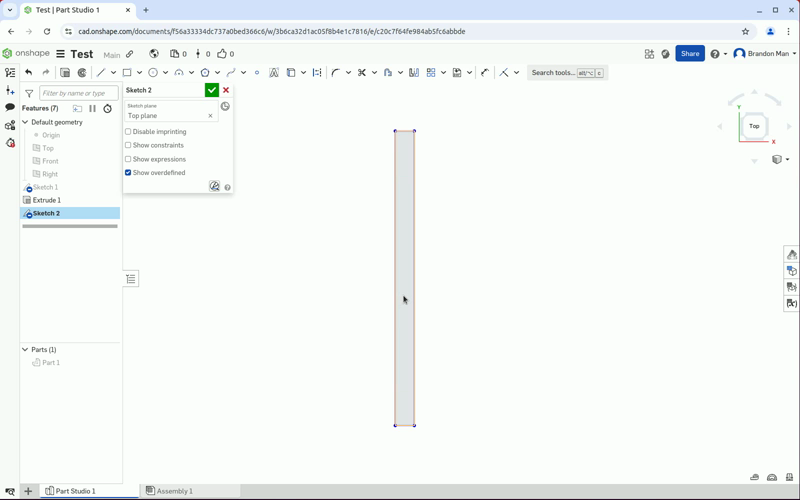
scroll(6)
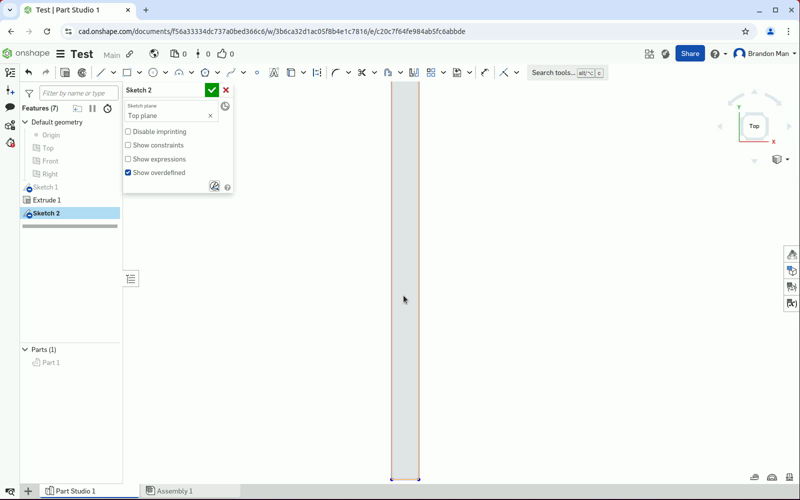
scroll(6)
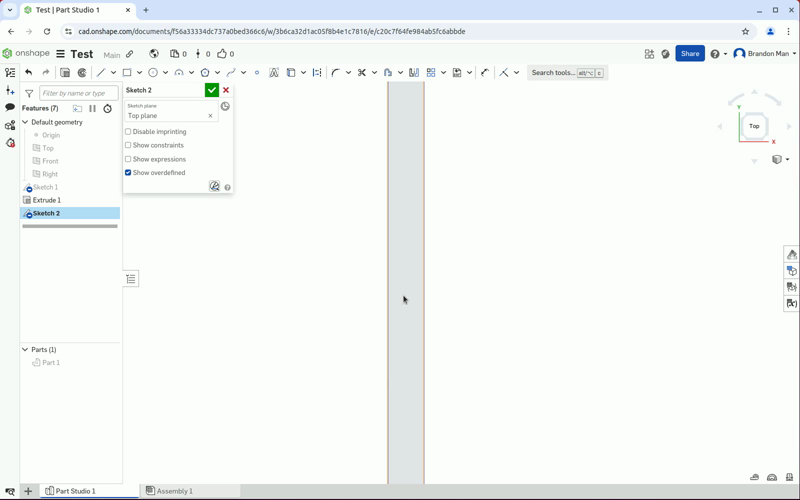
scroll(6)
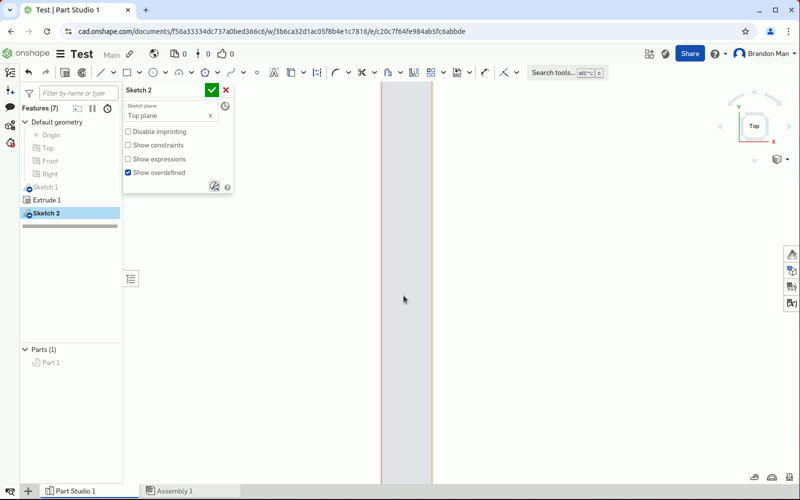
scroll(6)
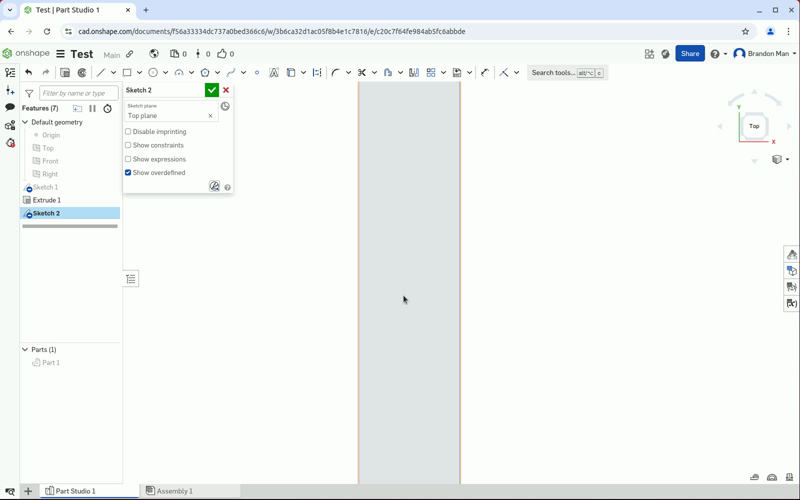
click(403, 295)
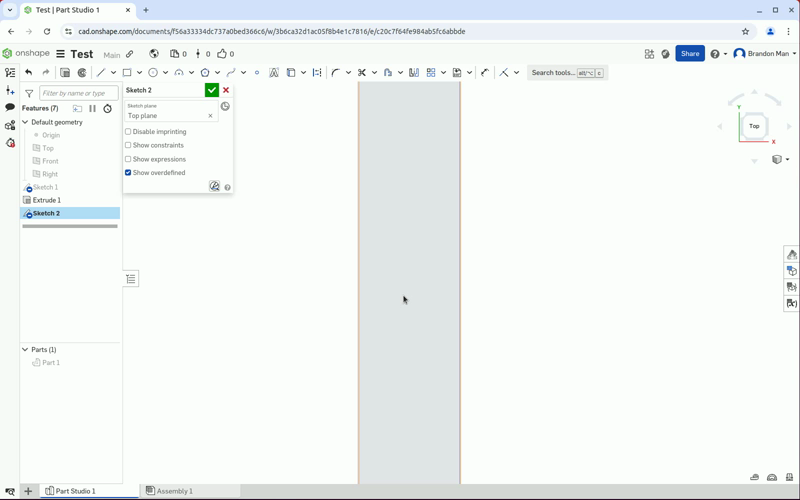
scroll(-6)
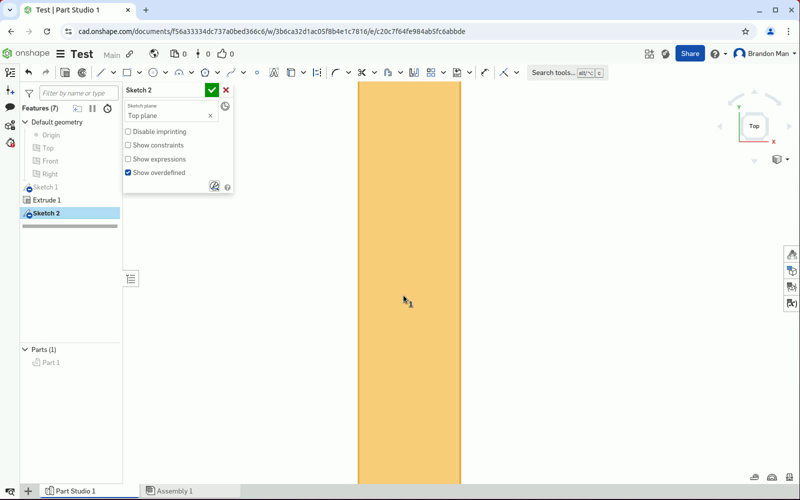
scroll(-6)
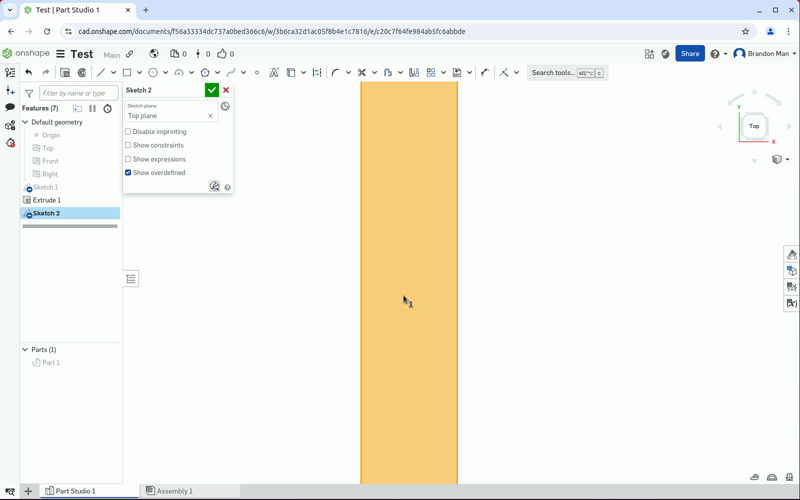
scroll(-6)
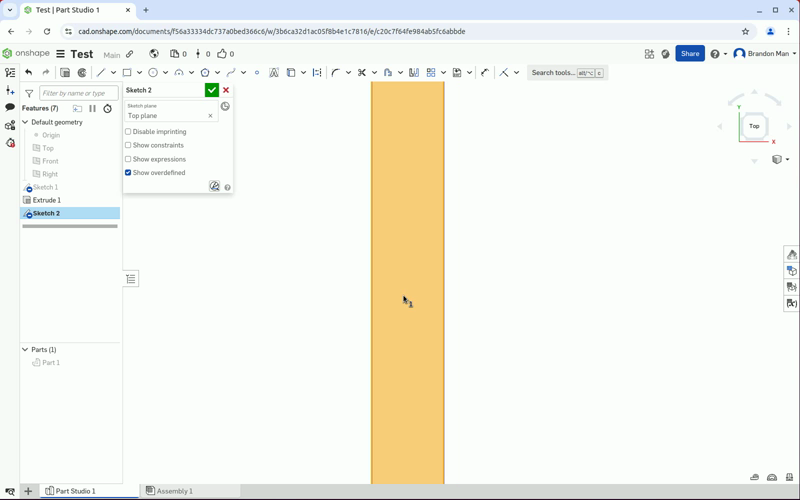
scroll(-6)
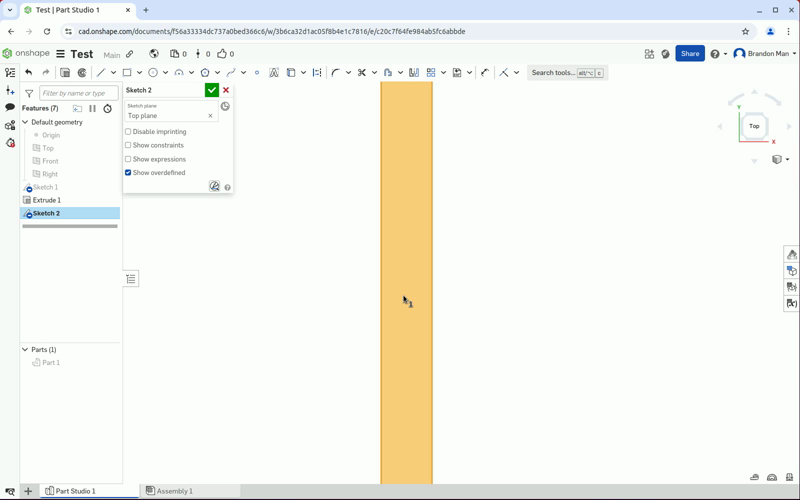
scroll(-6)
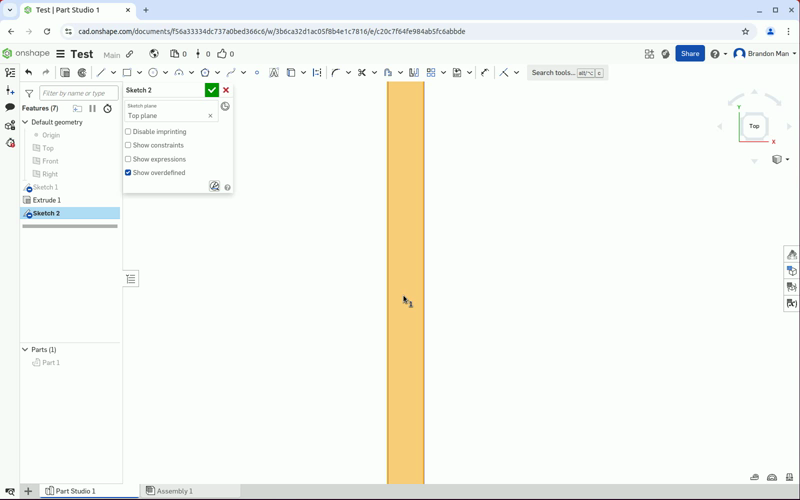
scroll(-6)
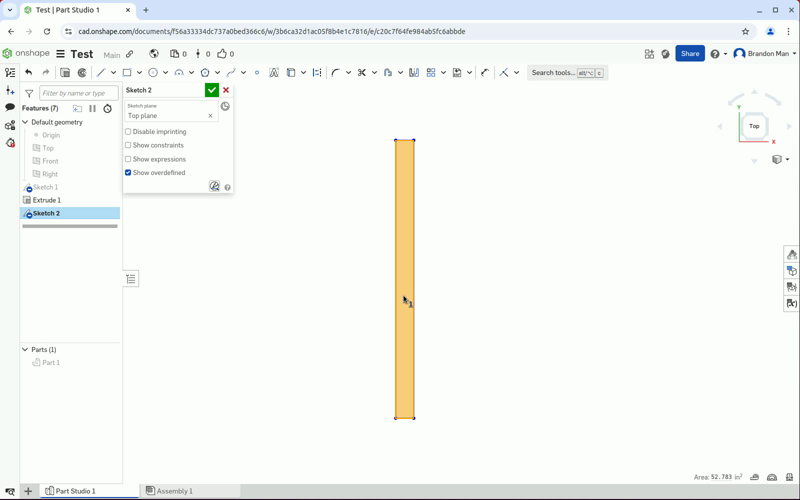
scroll(-6)
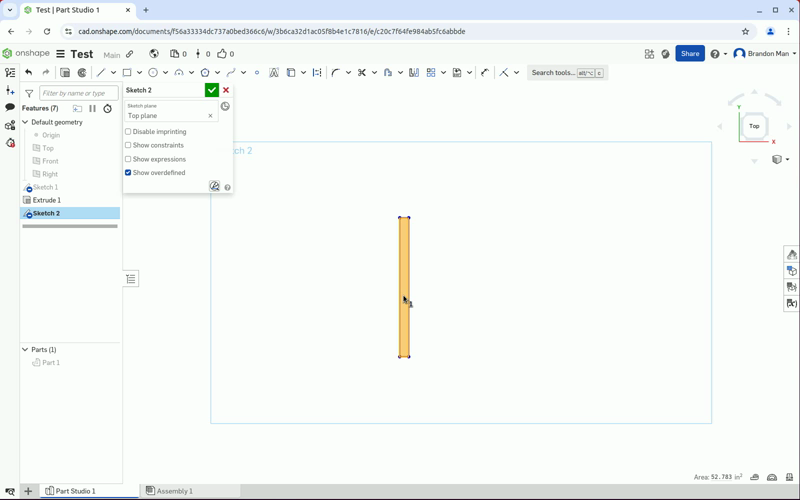
mouse_move(73, 352)
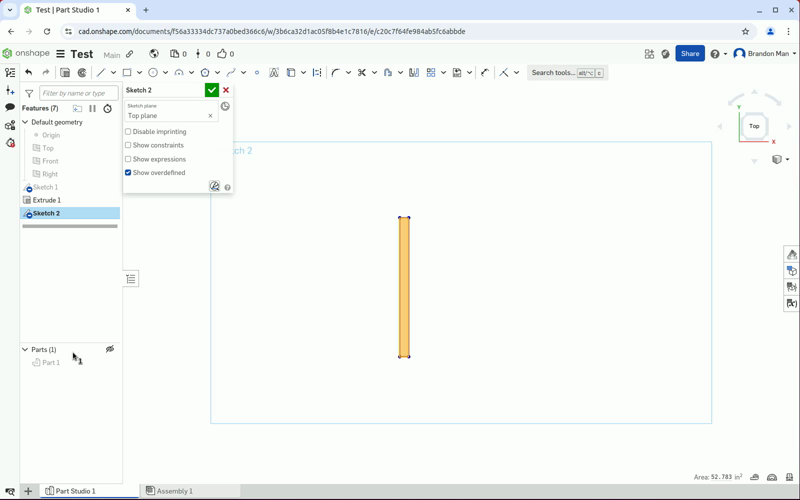
key(shift+y)
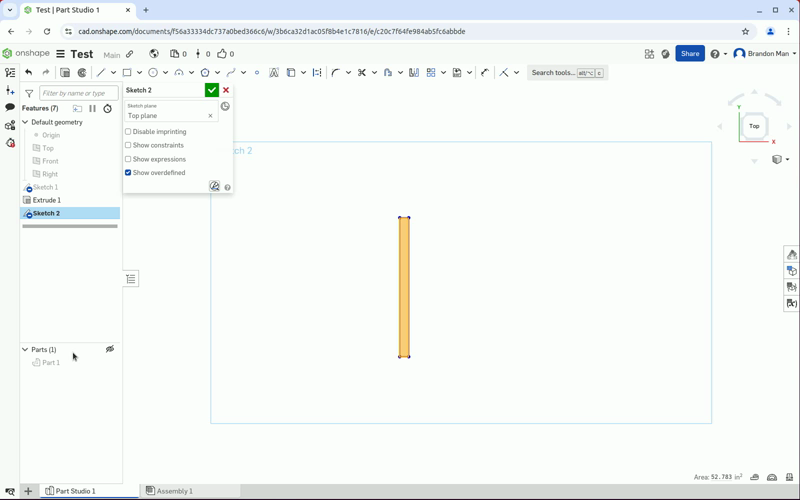
key(shift+e)
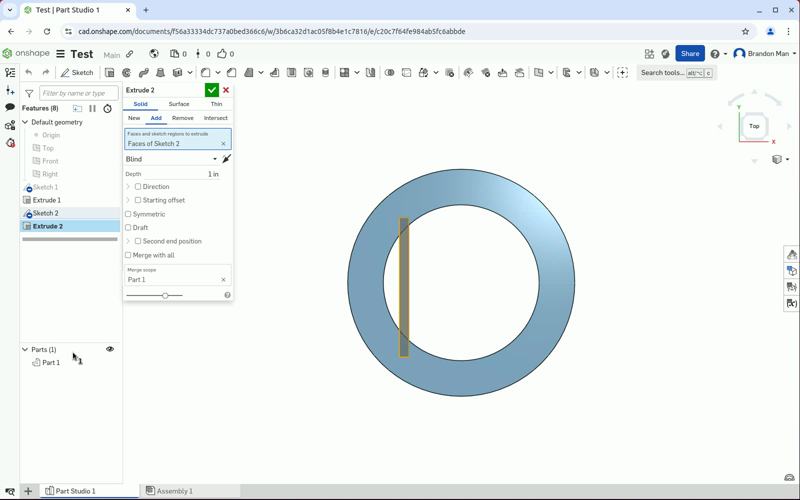
mouse_move(143, 106)
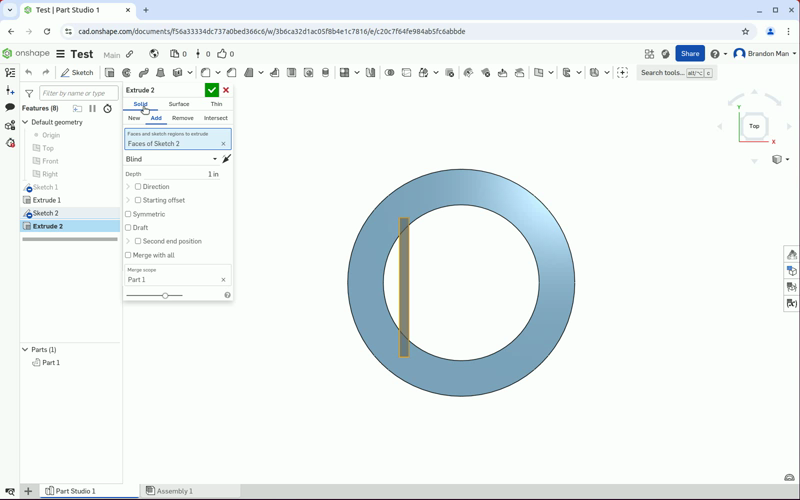
click(143, 106)
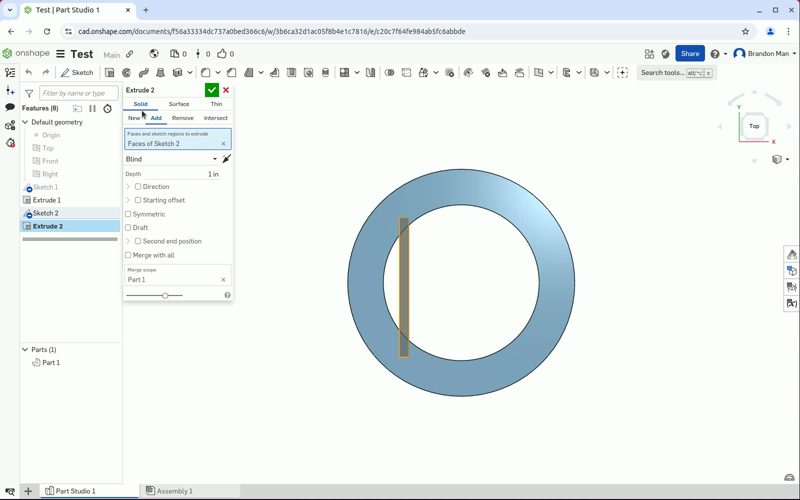
mouse_move(137, 120)
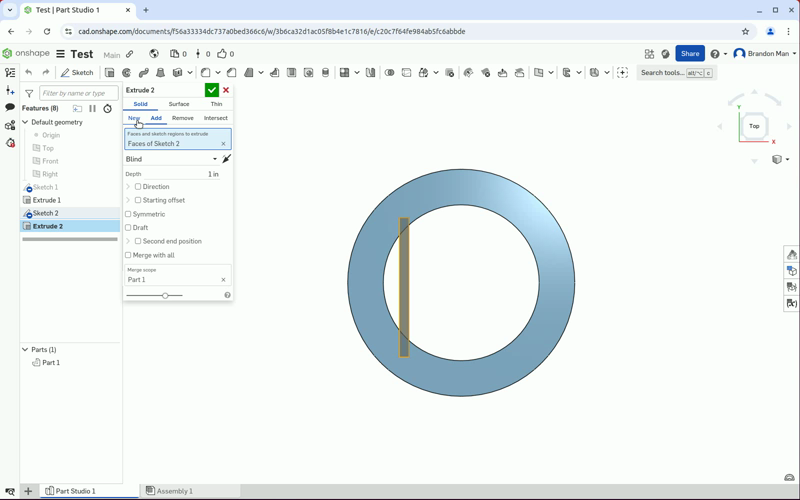
click(137, 120)
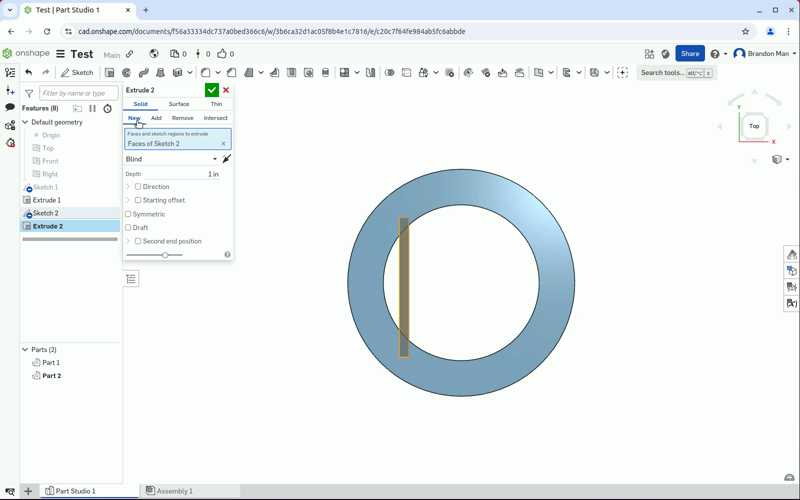
key(tab, 4)
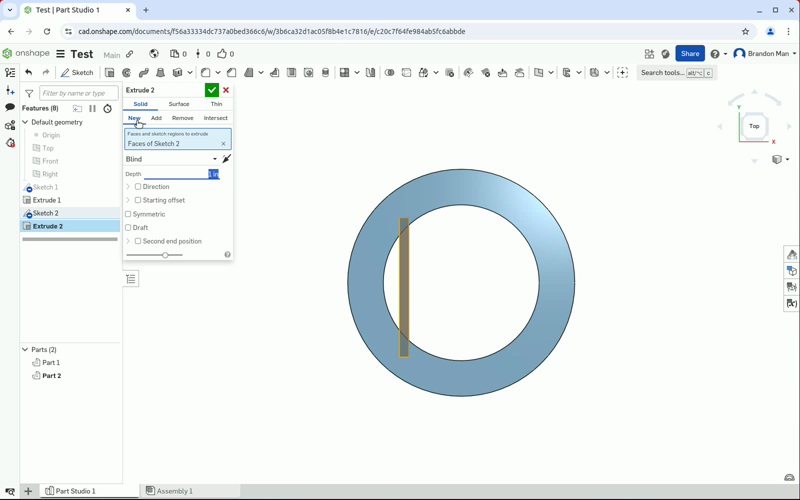
text(1.685)
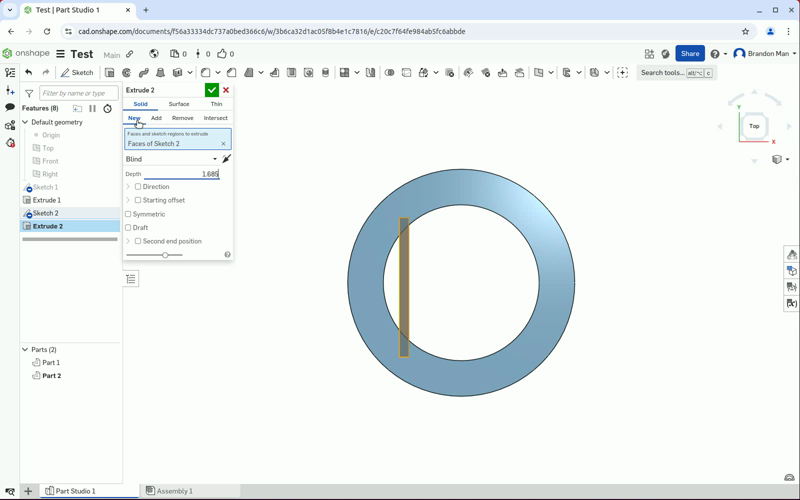
key(enter)
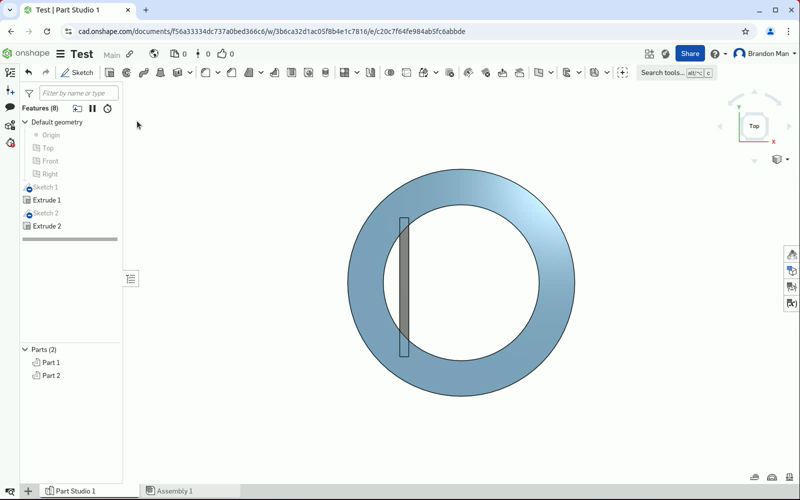
key(shift+h)
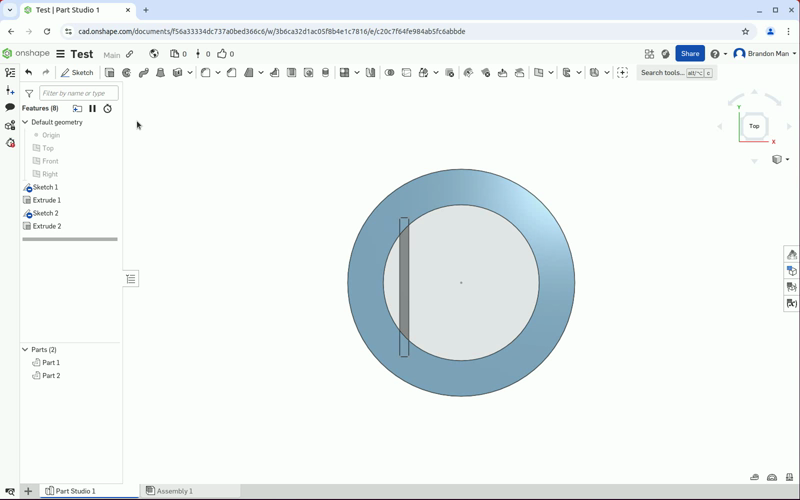
key(shift+h)
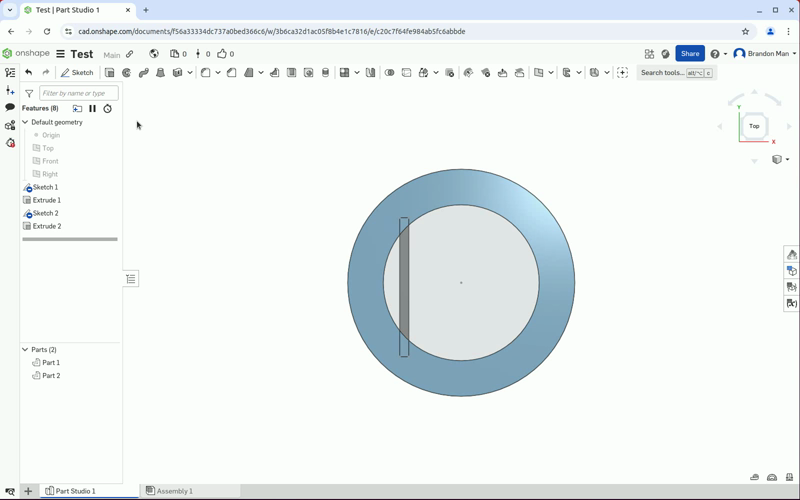
key(shift+7)
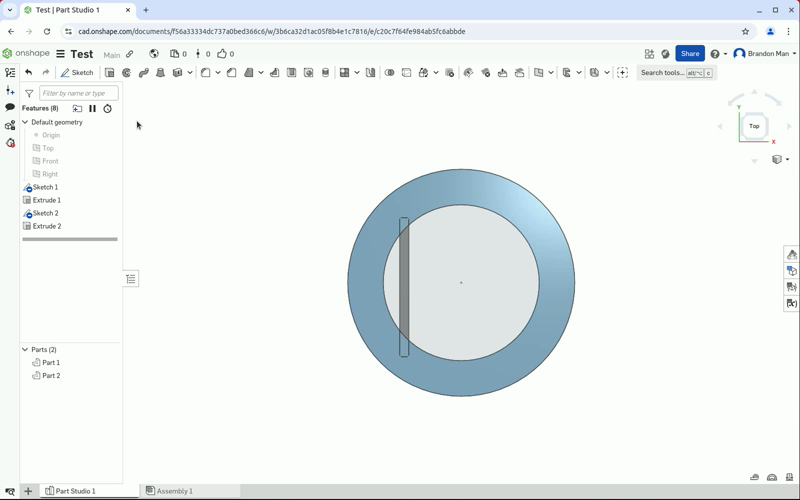
key(up, 3)
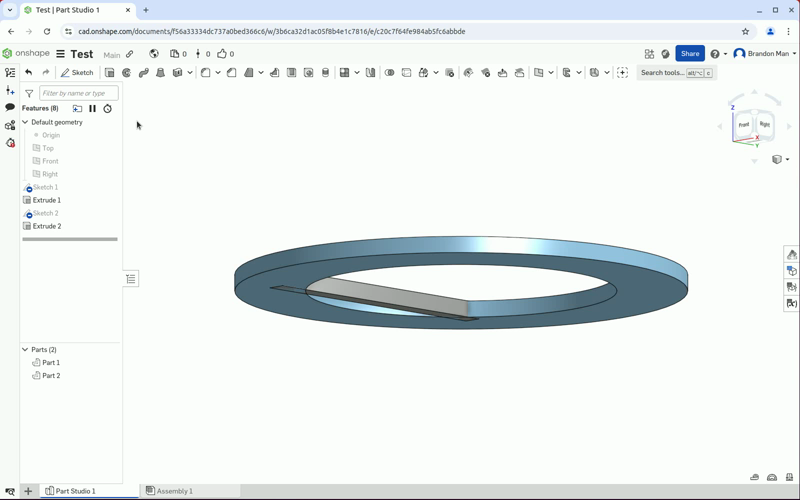
key(left, 3)
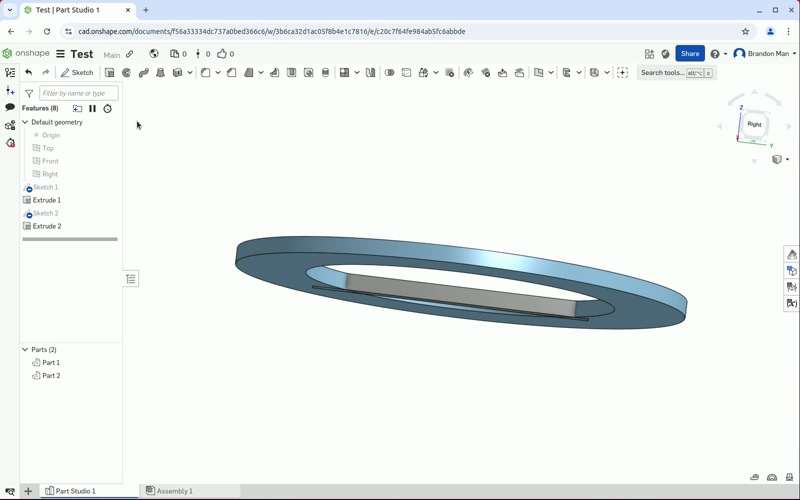
key(right, 3)
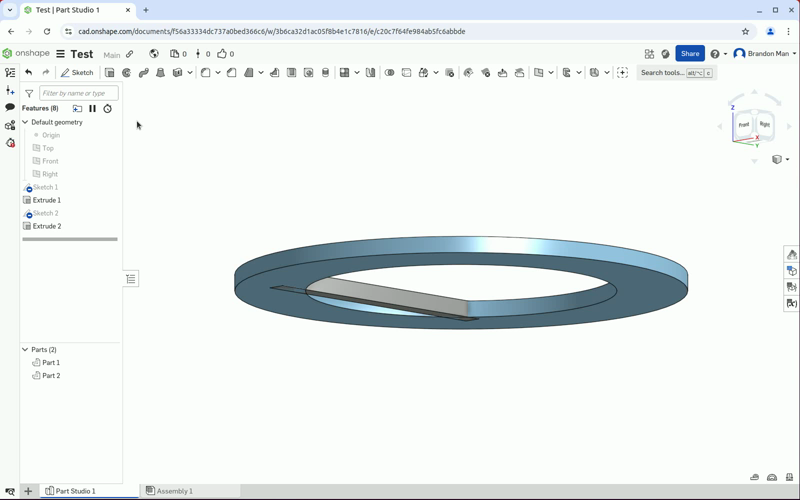
key(down, 3)
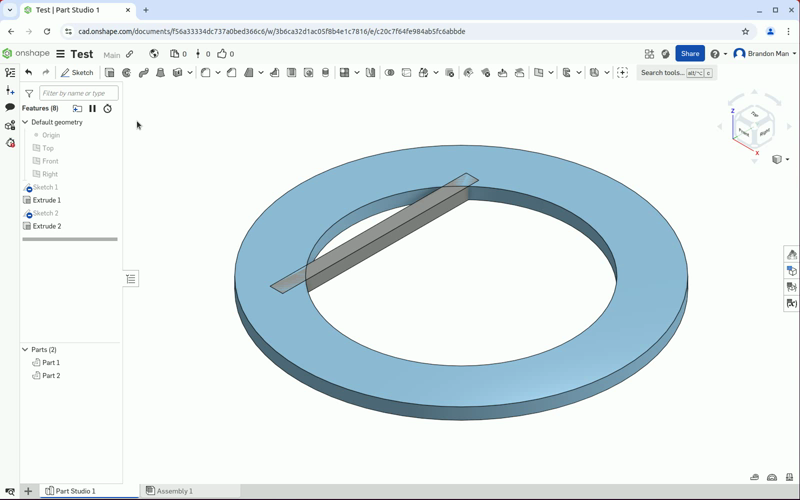
mouse_move(73, 189)
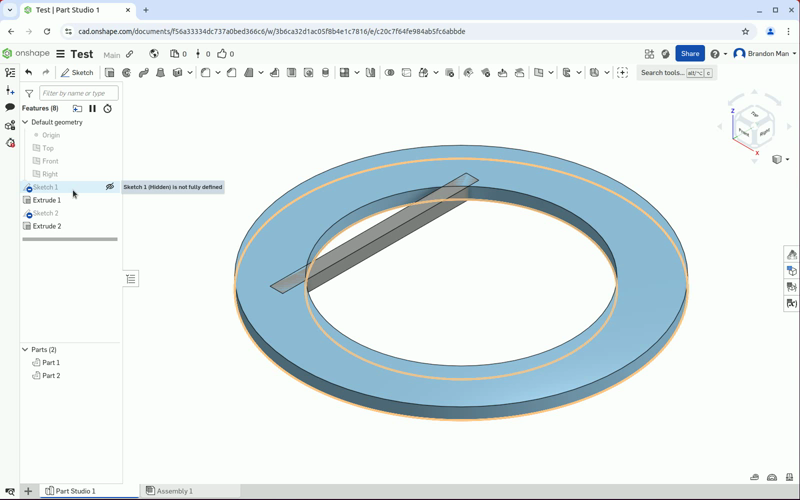
click(73, 189)